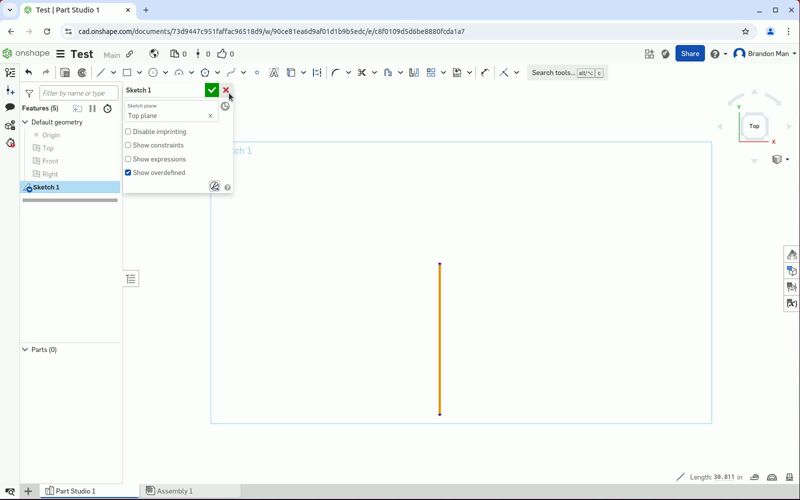
key(shift+h)
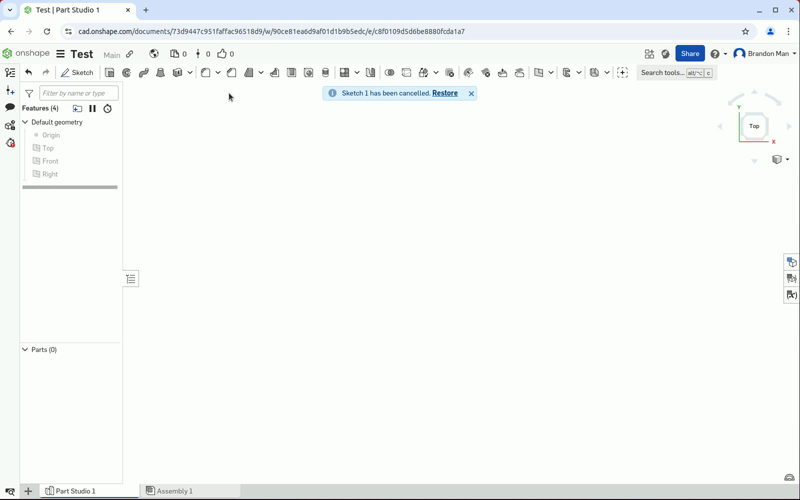
mouse_move(73, 352)
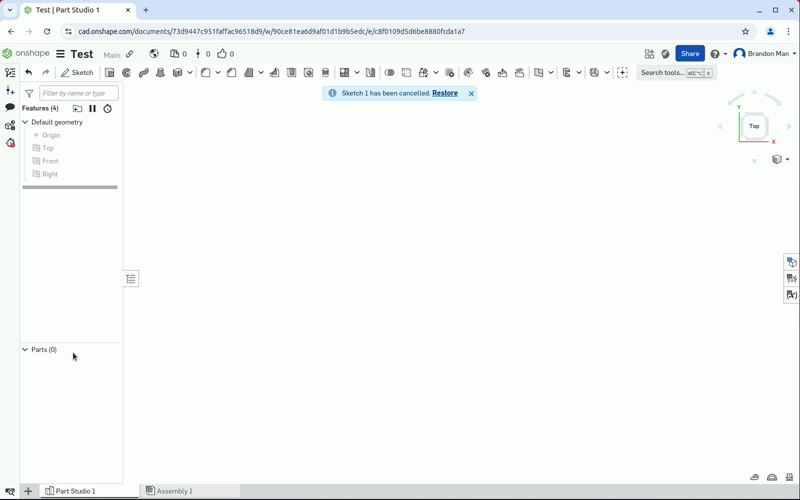
key(y)
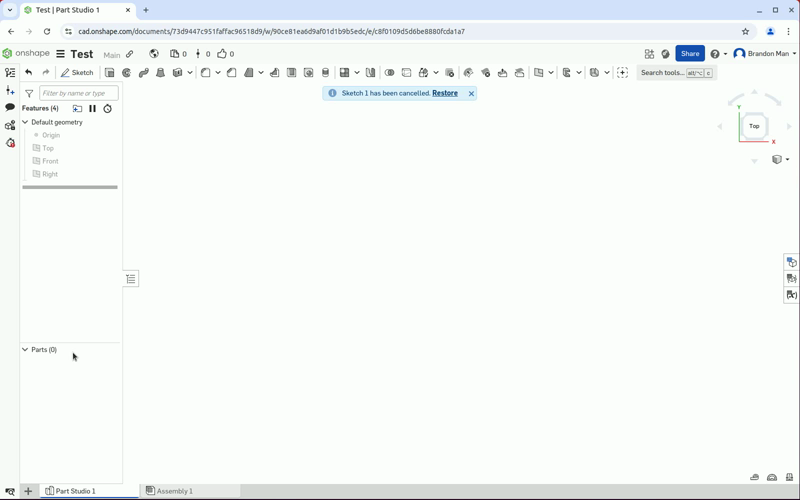
key(shift+p)
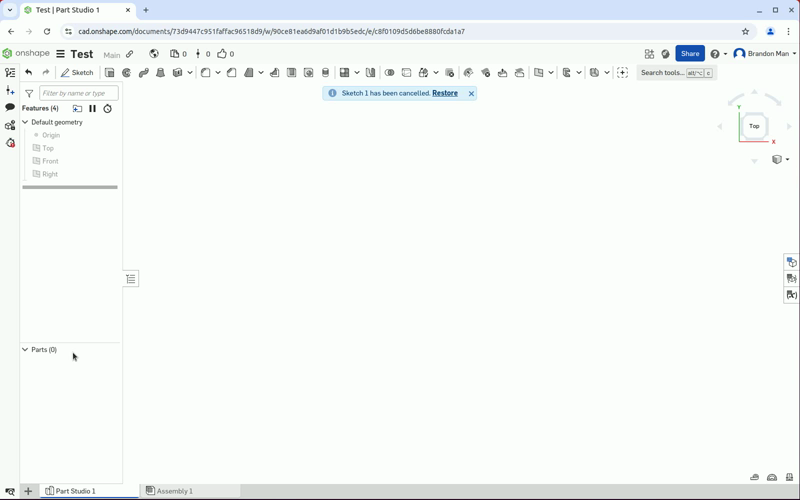
key(space)
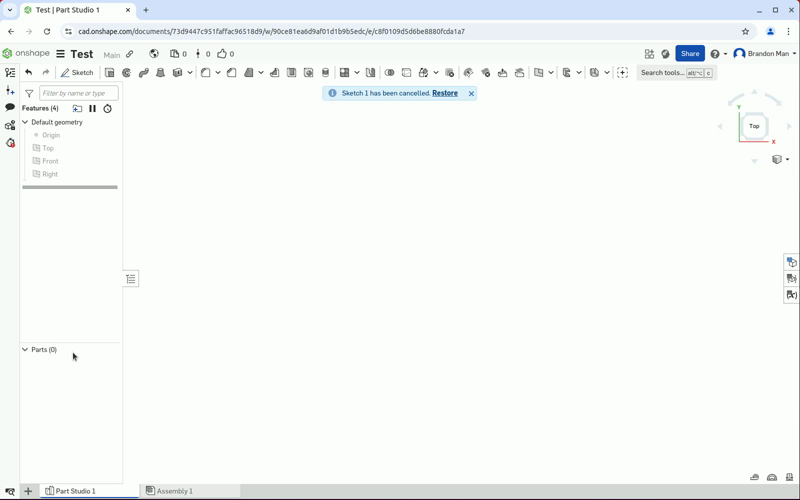
key_down(shift)
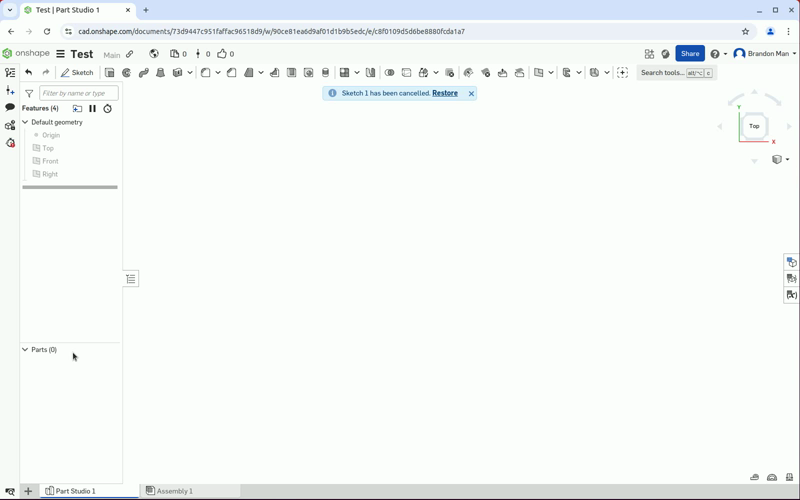
key(up)
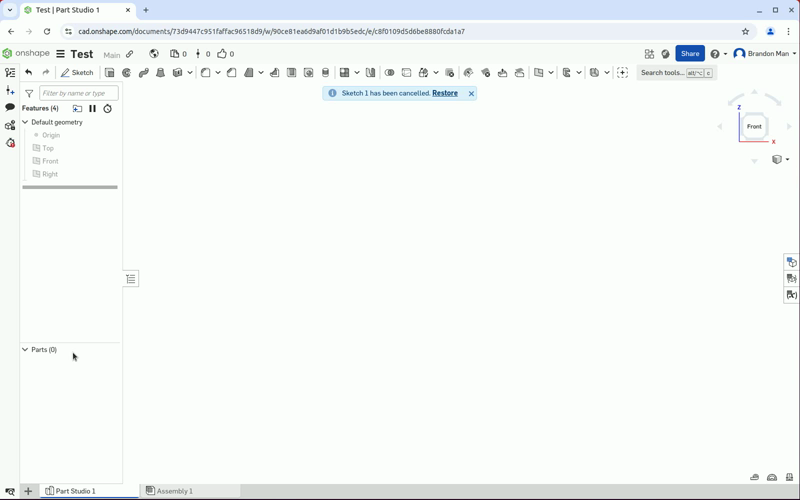
key_up(shift)
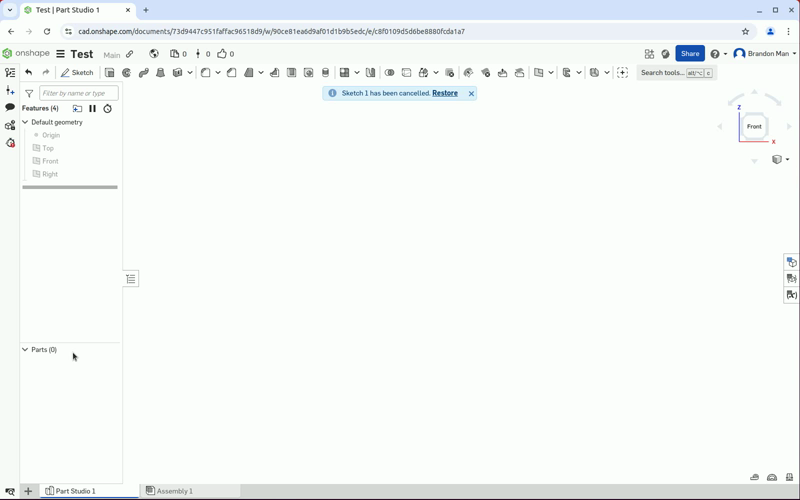
mouse_move(73, 352)
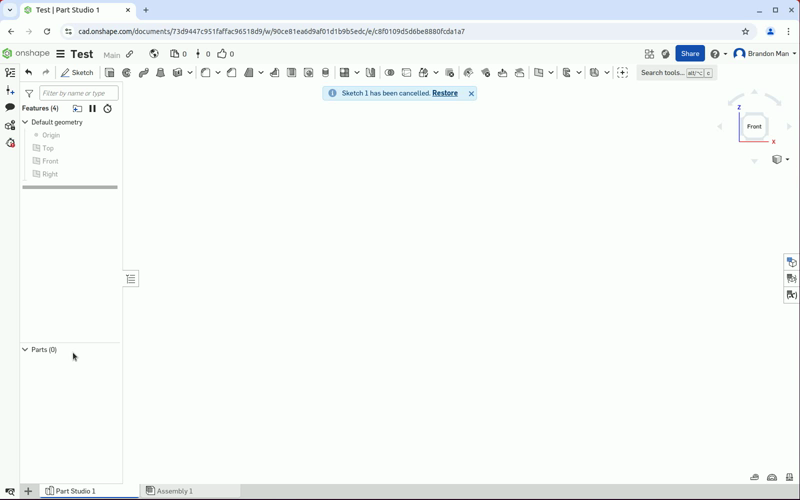
key(shift+y)
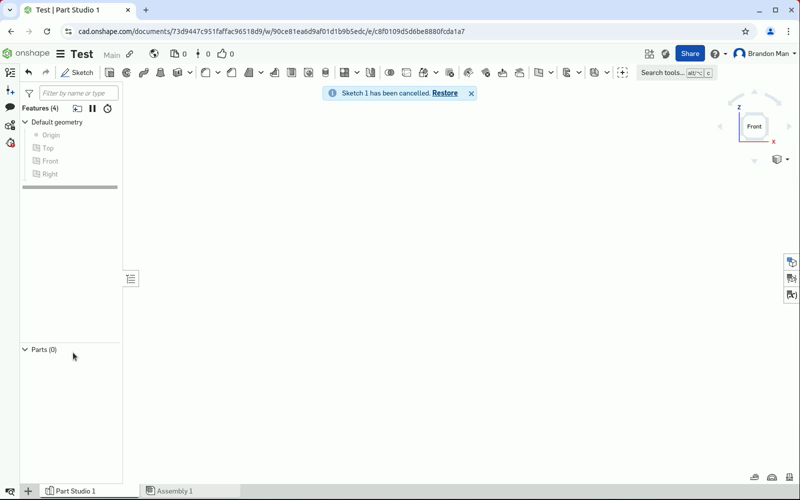
key(shift+s)
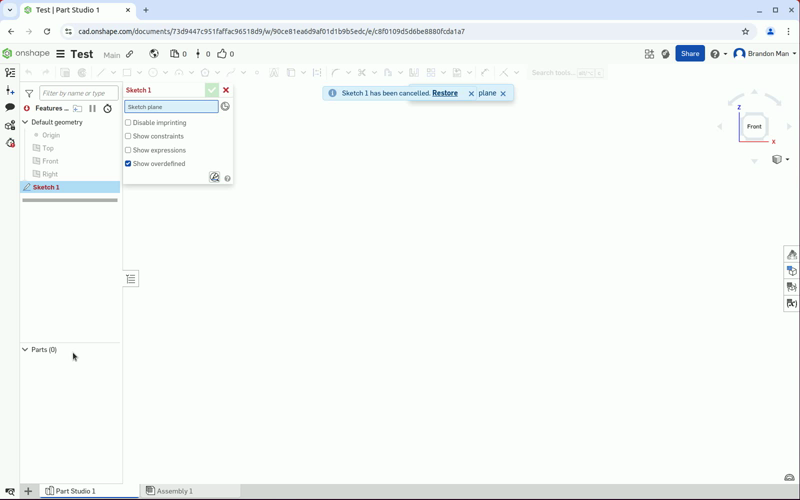
mouse_move(73, 163)
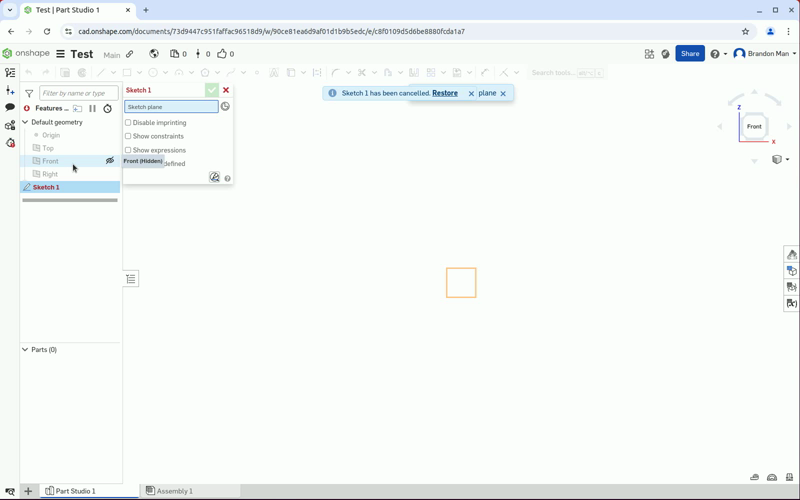
click(73, 163)
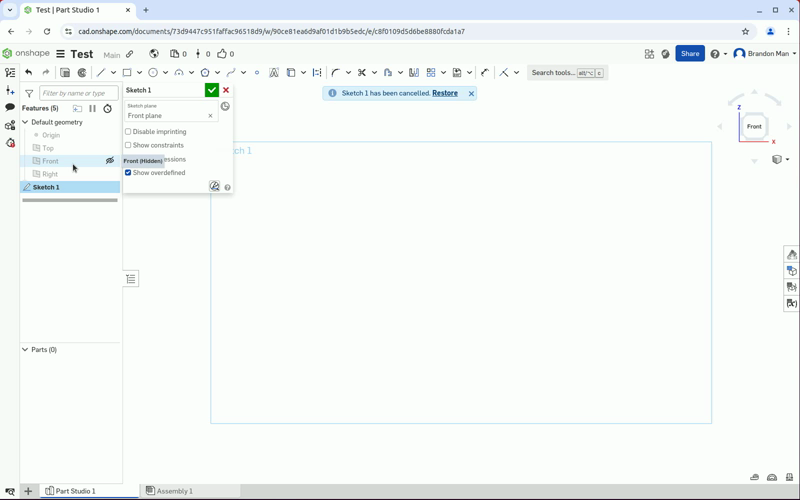
mouse_move(73, 352)
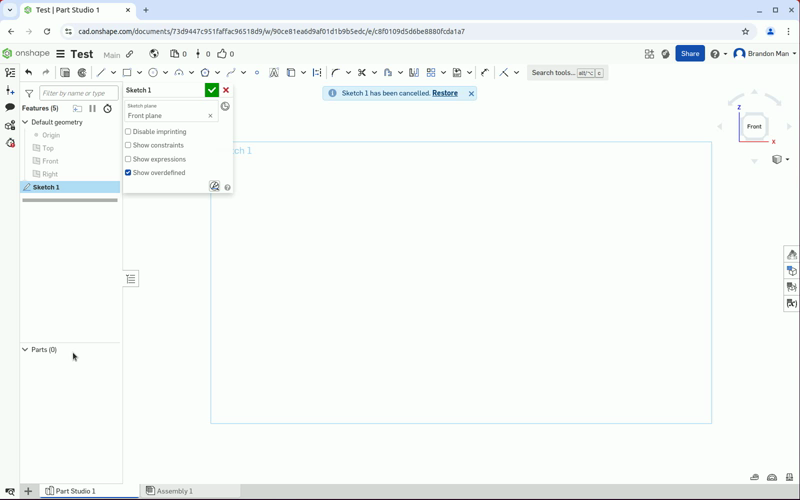
key(y)
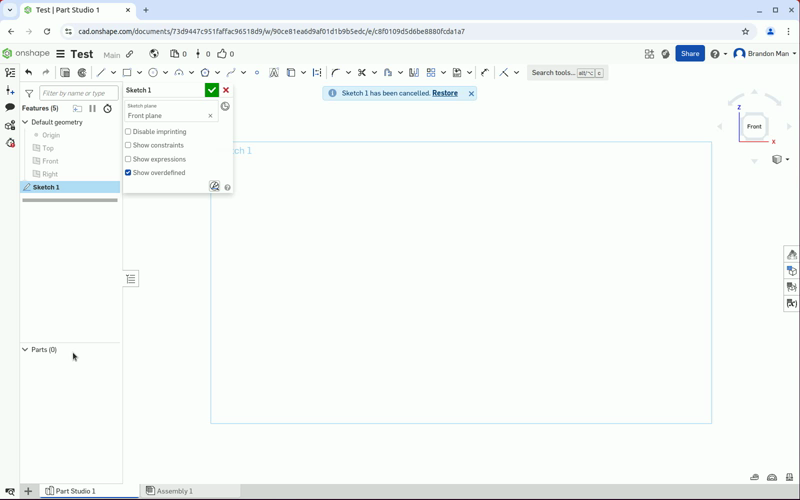
key(l)
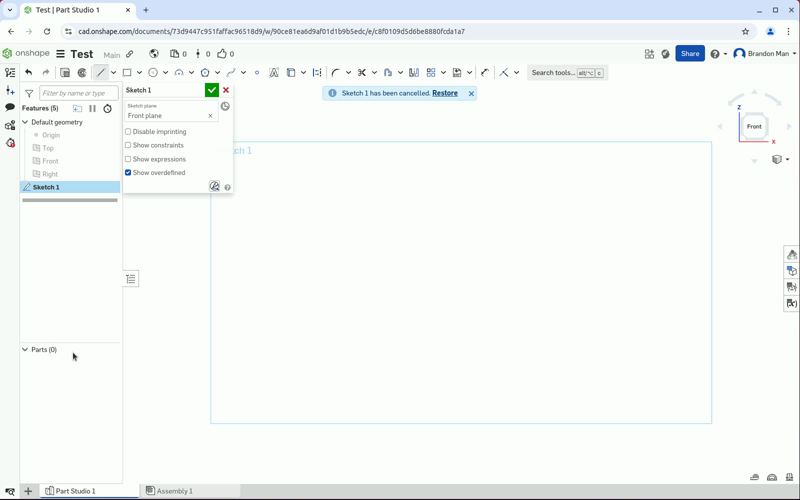
key_down(shift)
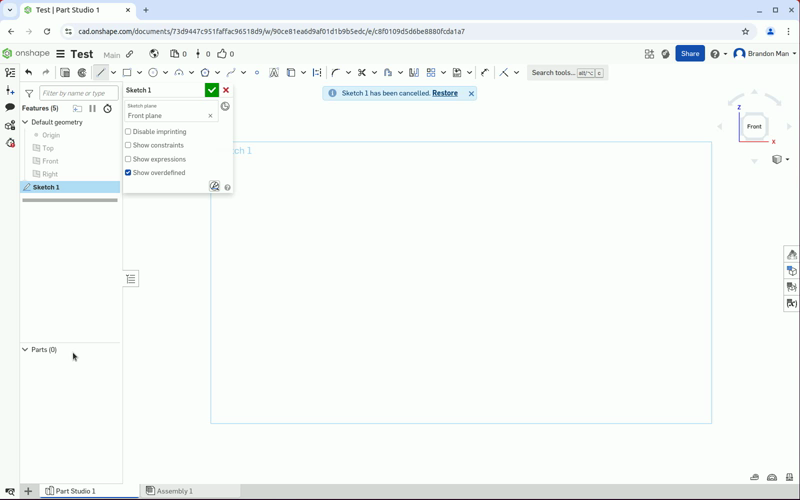
mouse_move(460, 282)
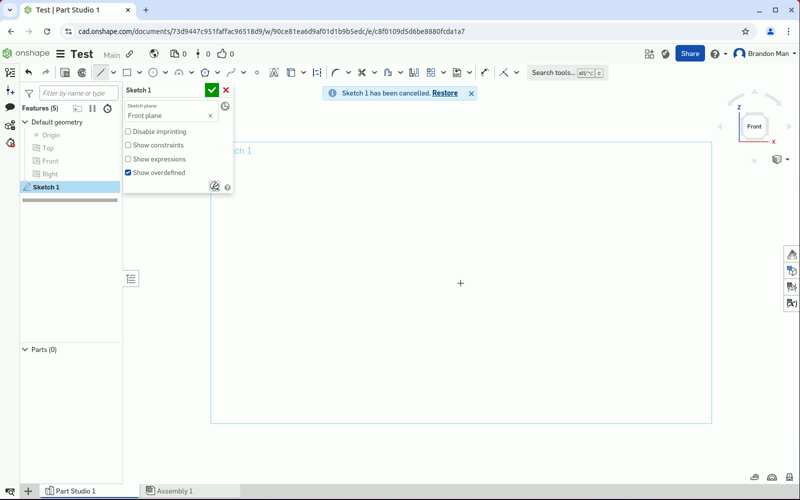
click(460, 282)
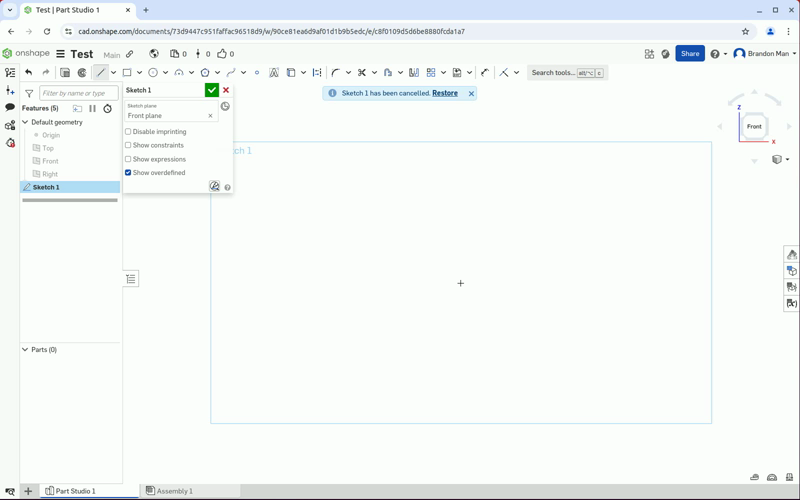
key_up(shift)
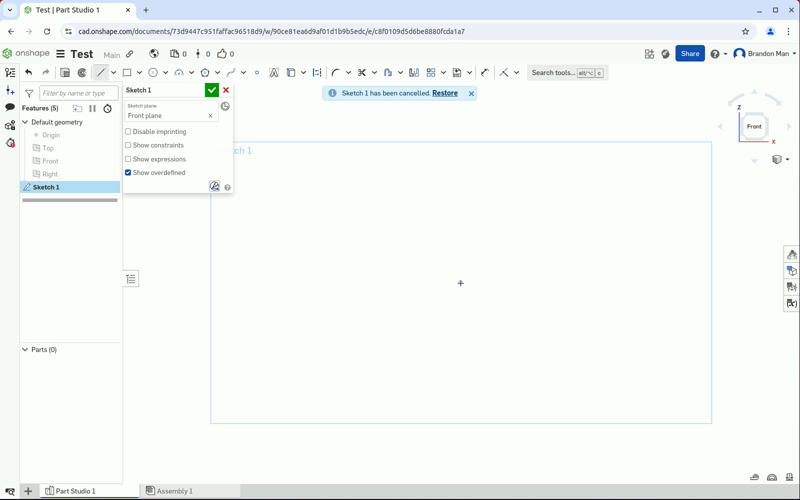
key_down(shift)
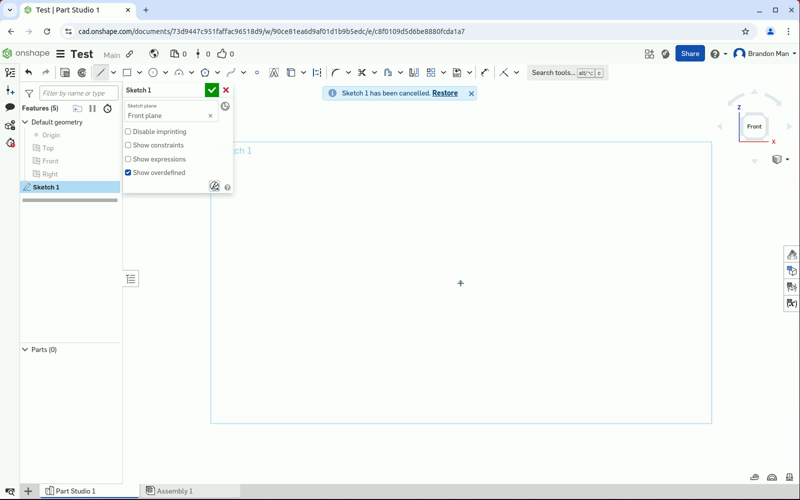
mouse_move(573, 282)
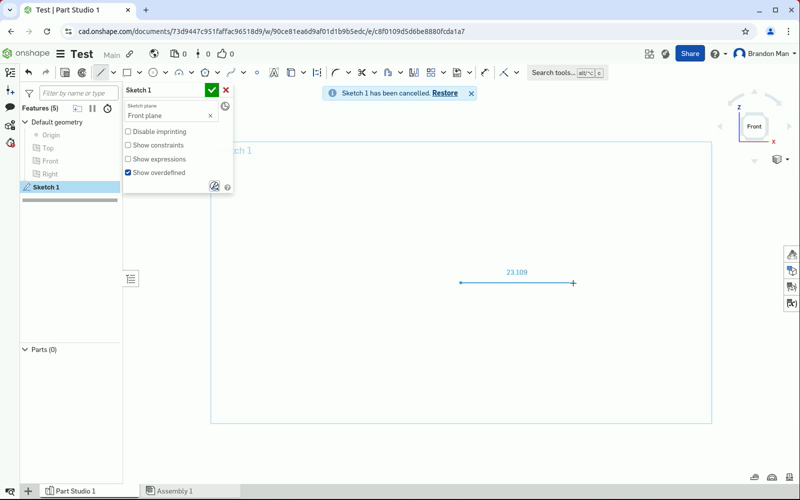
click(573, 282)
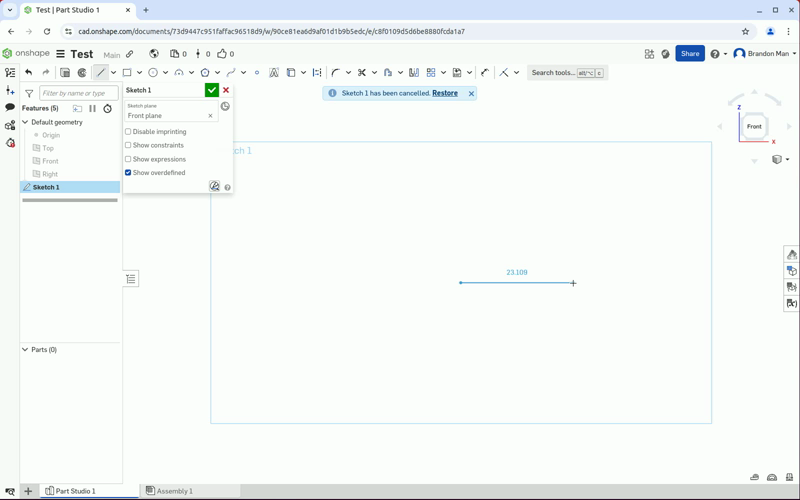
key_up(shift)
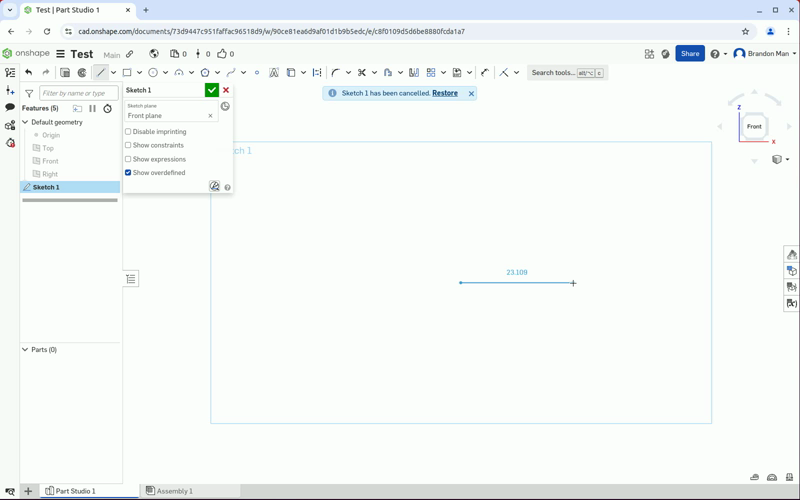
key_down(shift)
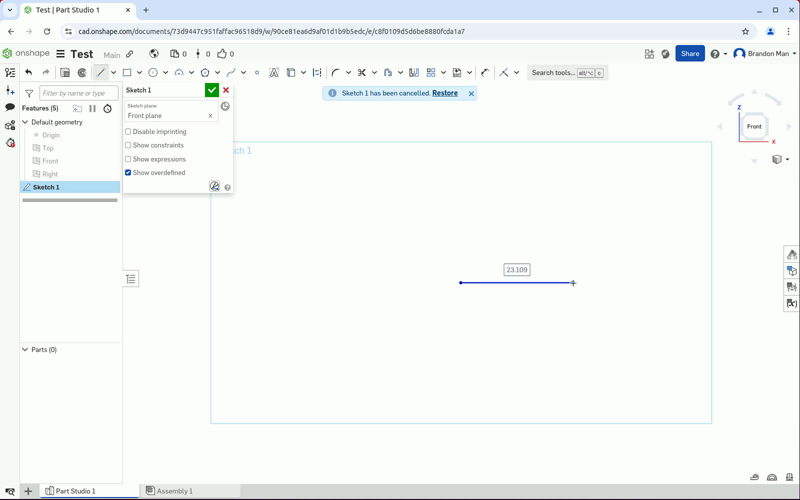
mouse_move(589, 282)
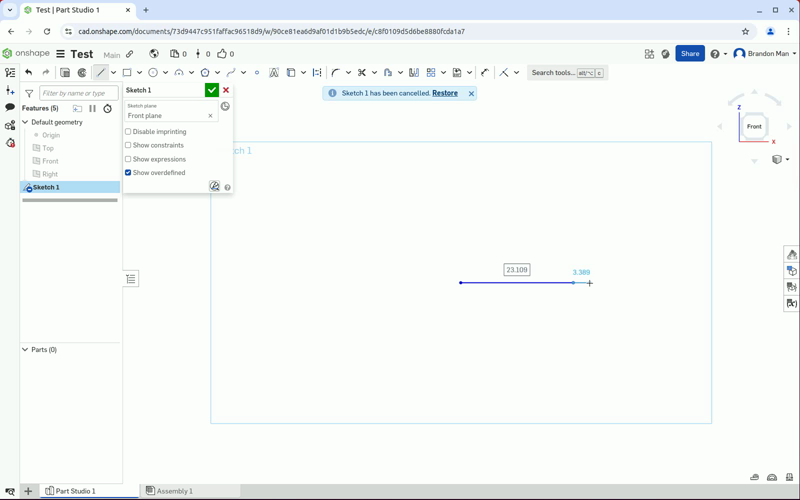
mouse_move(573, 275)
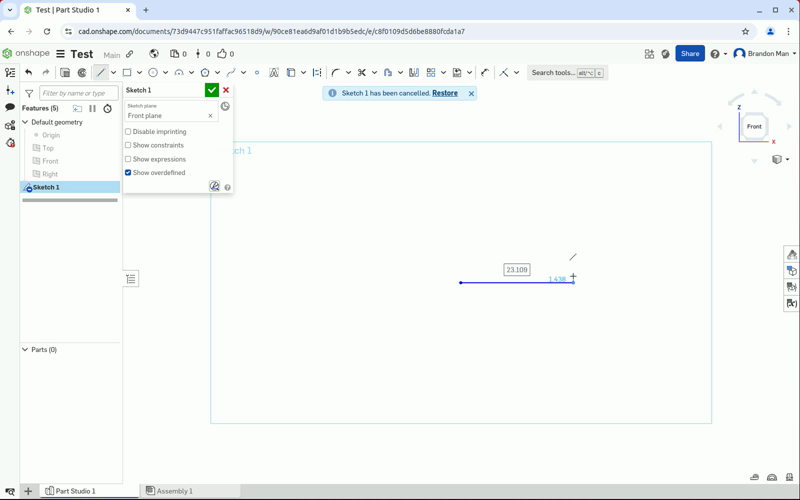
scroll(6)
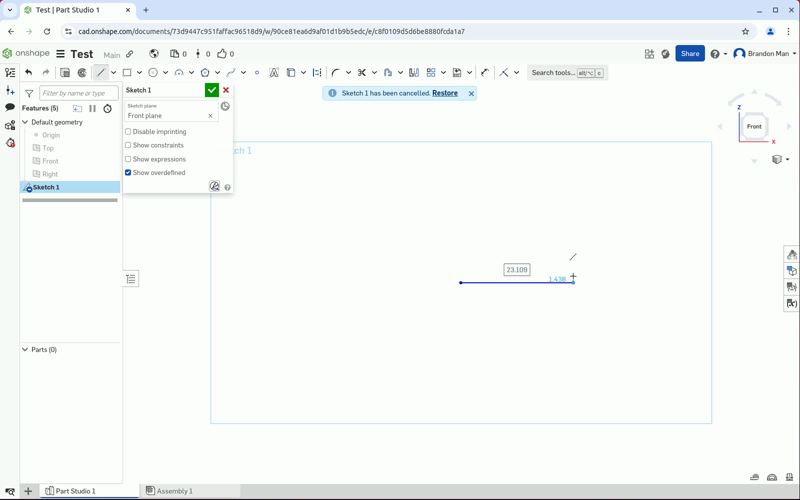
scroll(6)
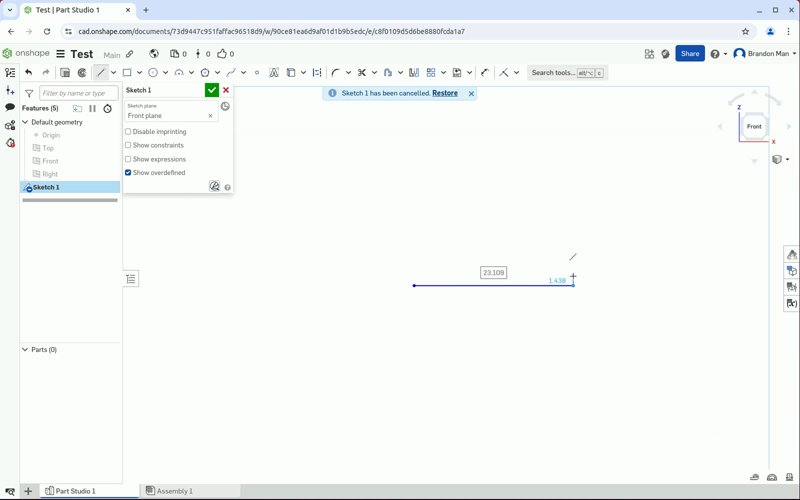
scroll(6)
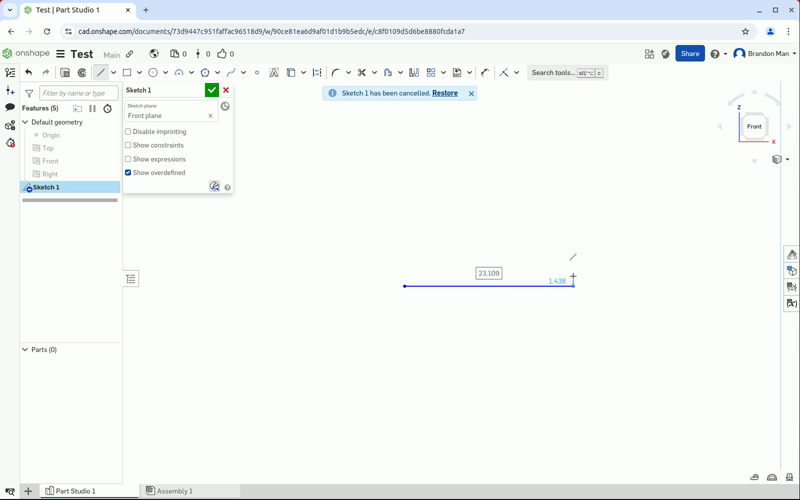
scroll(6)
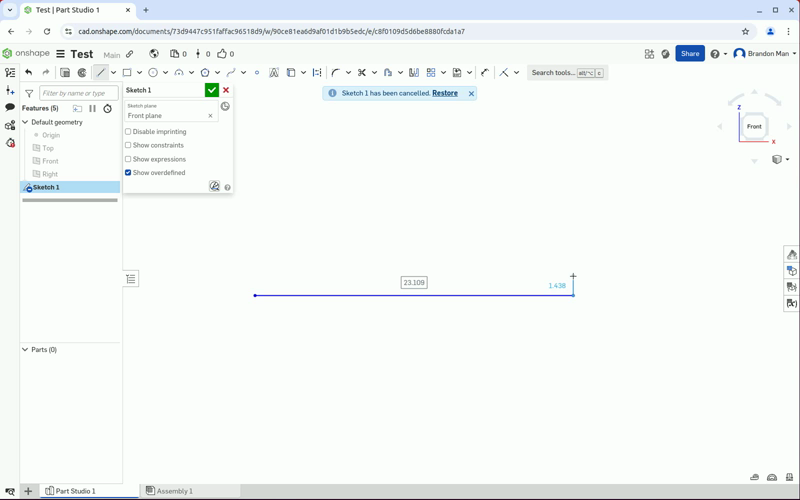
scroll(6)
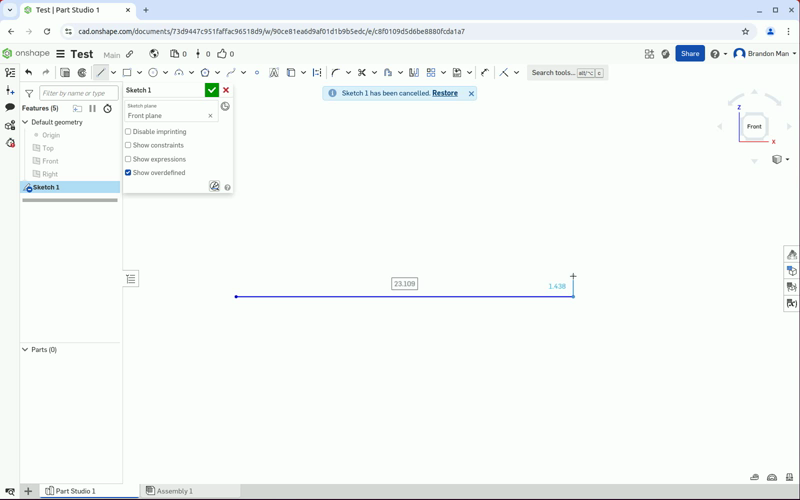
scroll(6)
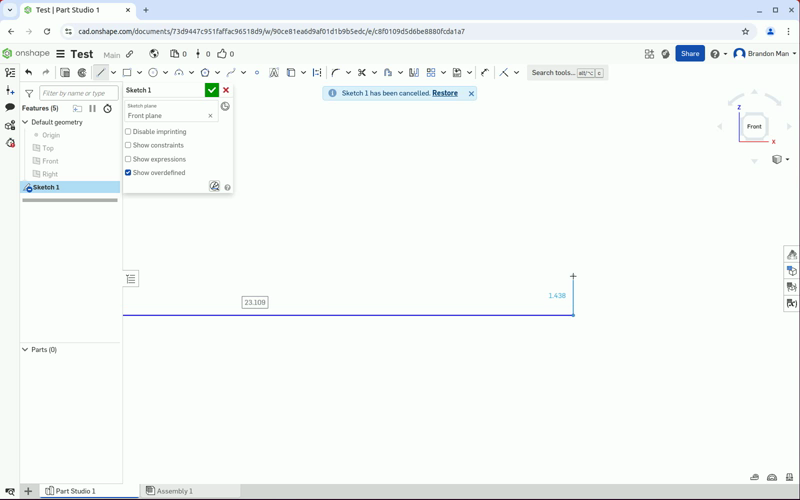
scroll(6)
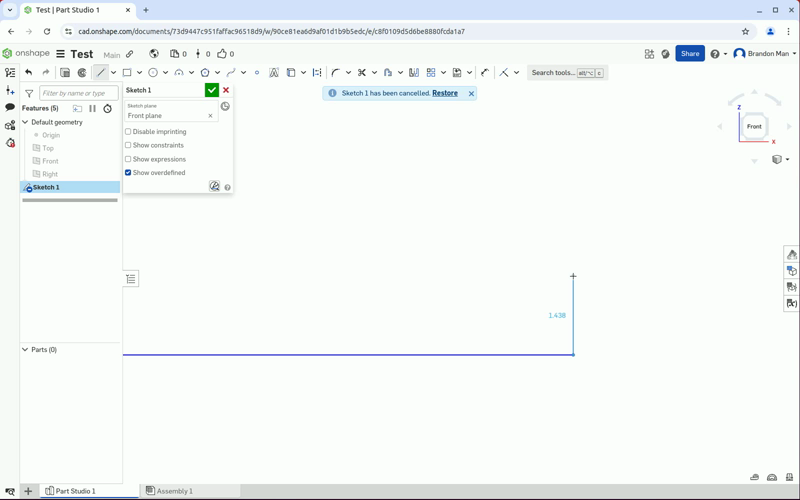
click(573, 275)
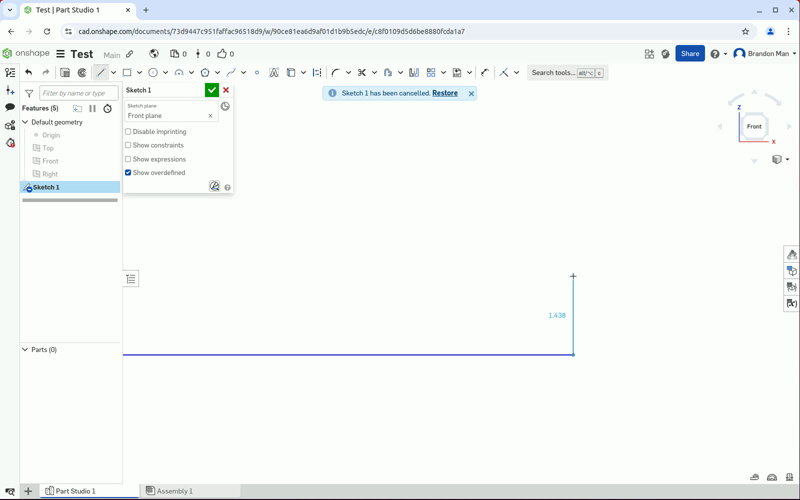
scroll(-6)
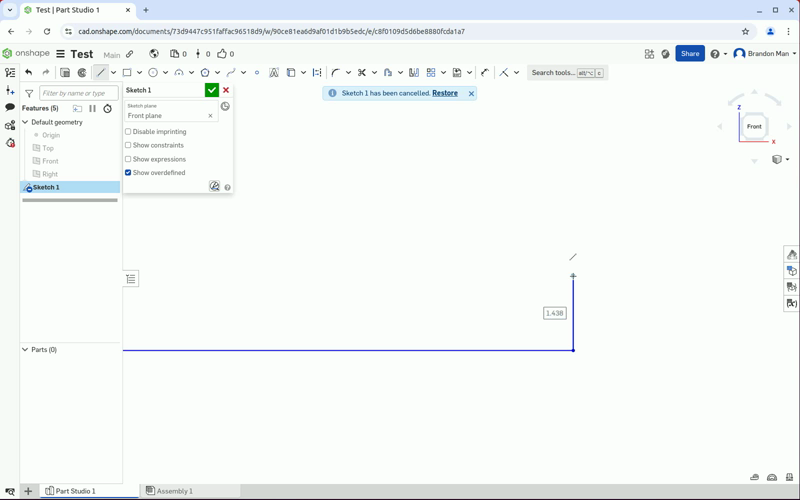
scroll(-6)
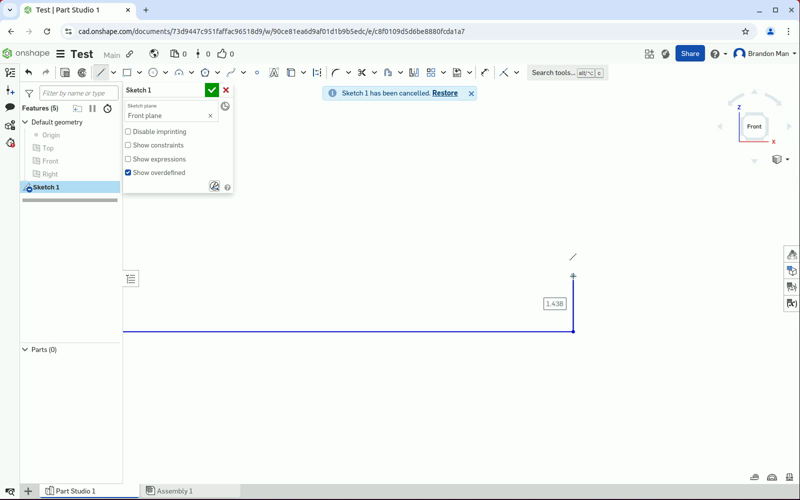
scroll(-6)
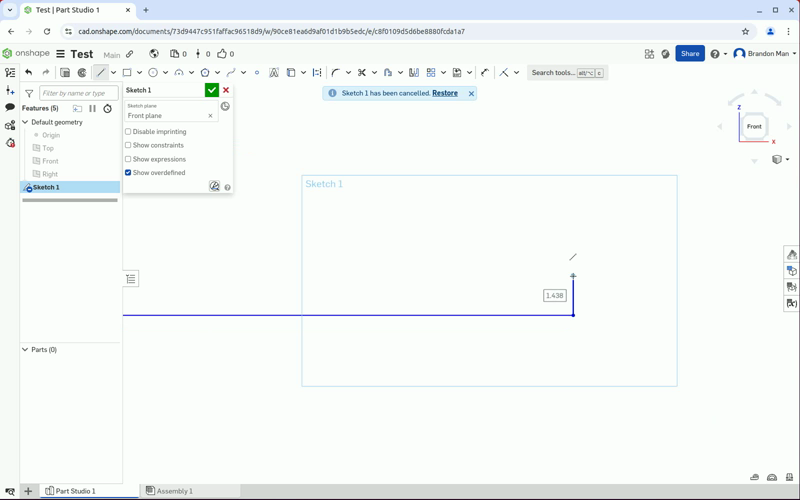
scroll(-6)
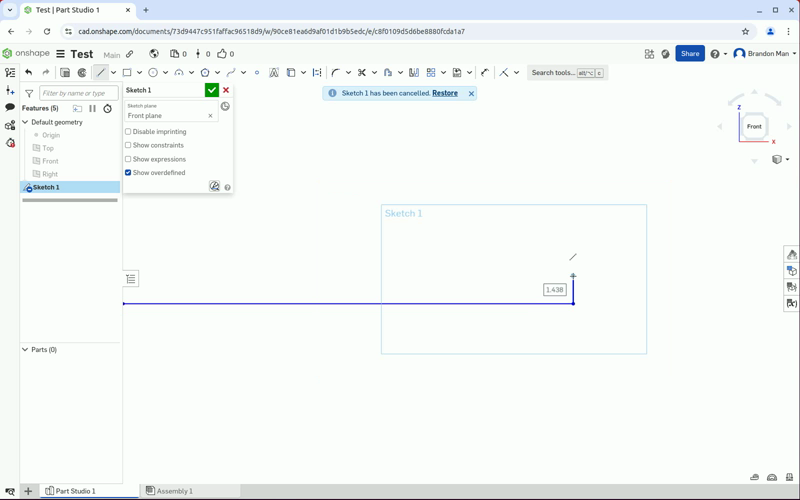
scroll(-6)
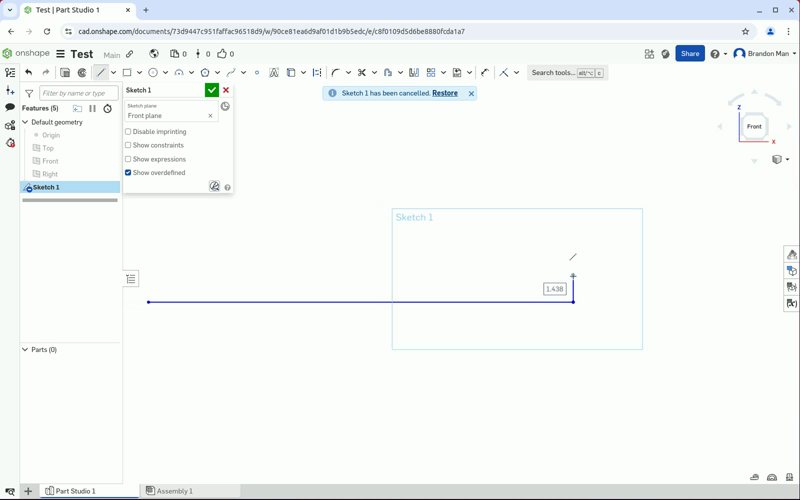
scroll(-6)
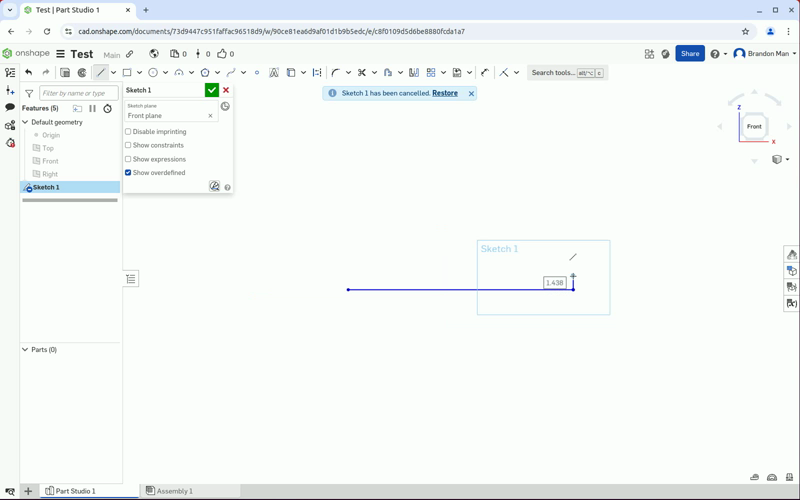
scroll(-6)
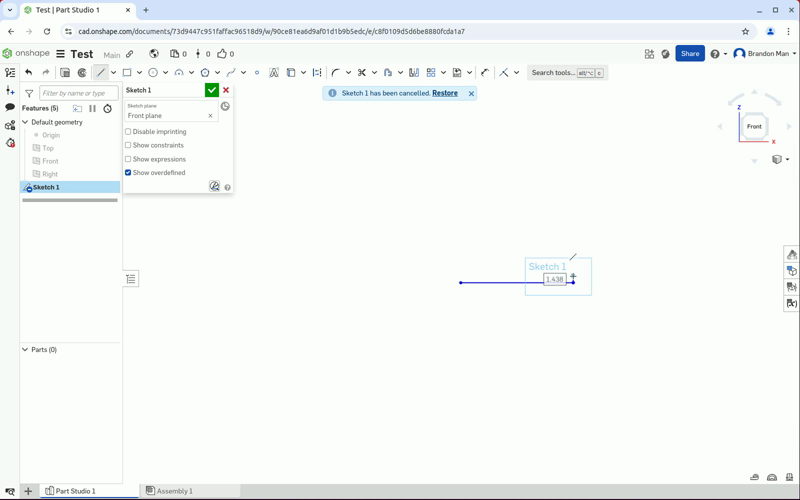
key_up(shift)
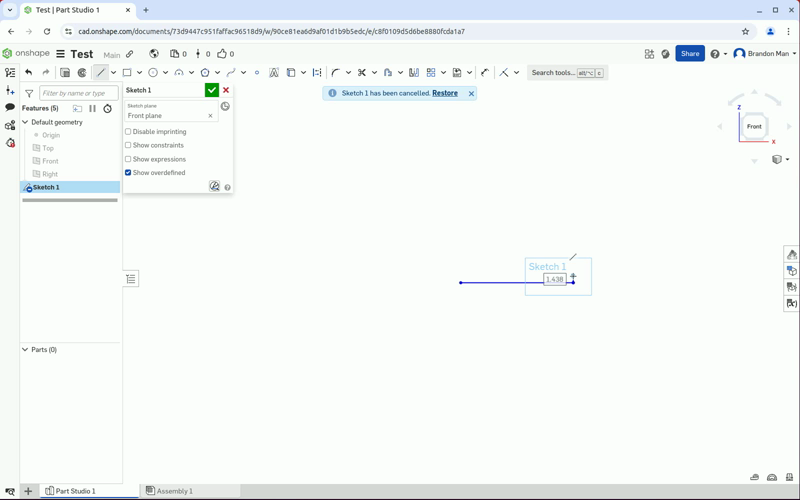
key_down(shift)
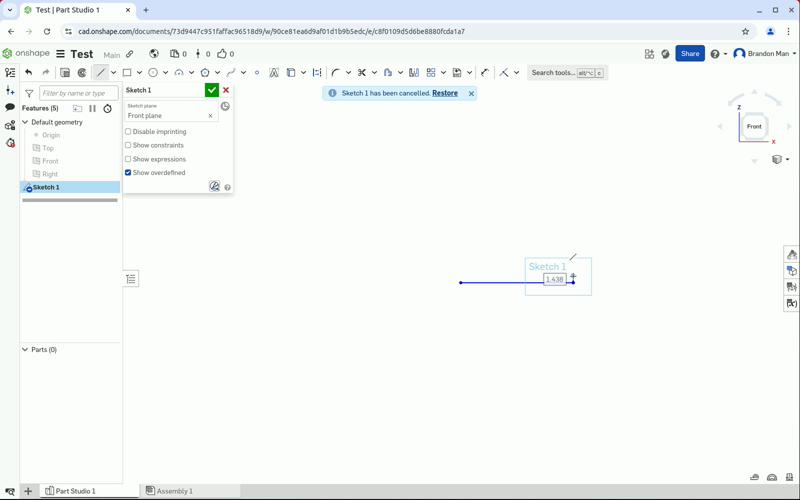
mouse_move(460, 256)
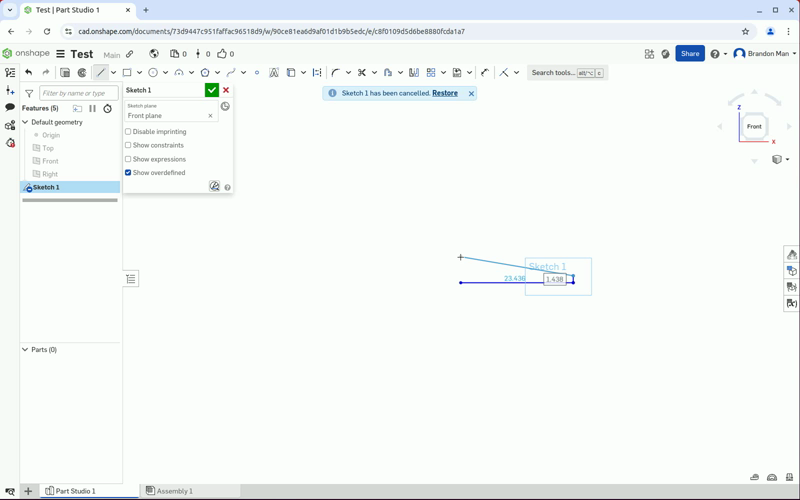
click(460, 256)
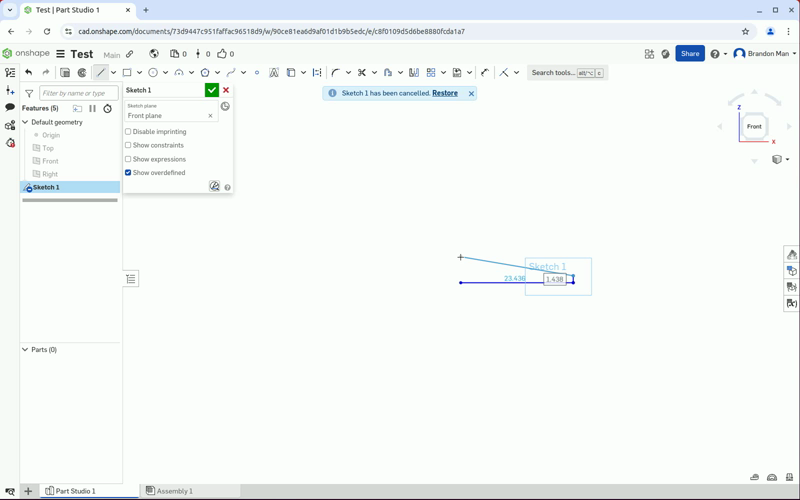
key_up(shift)
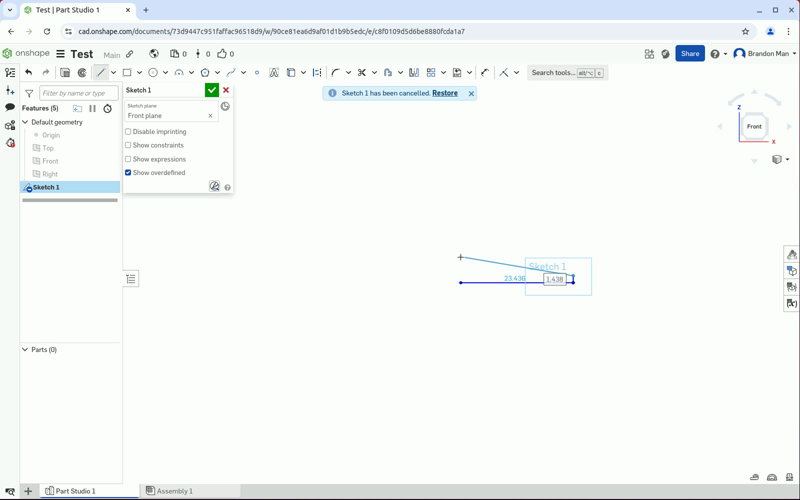
mouse_move(490, 256)
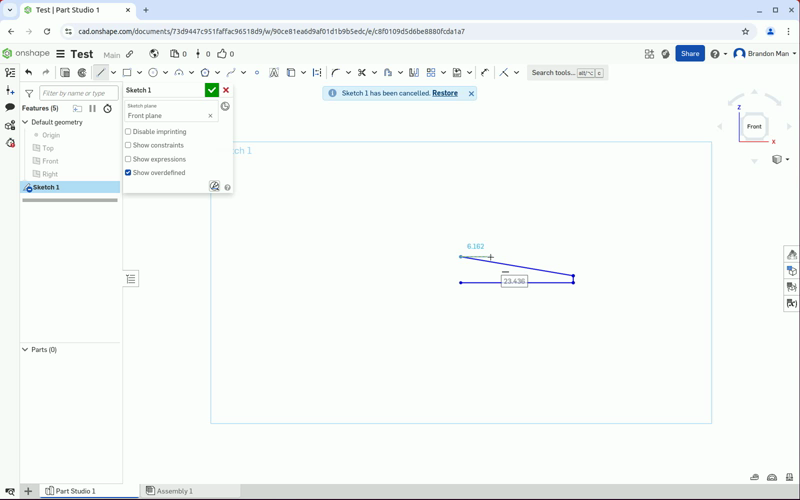
key_down(shift)
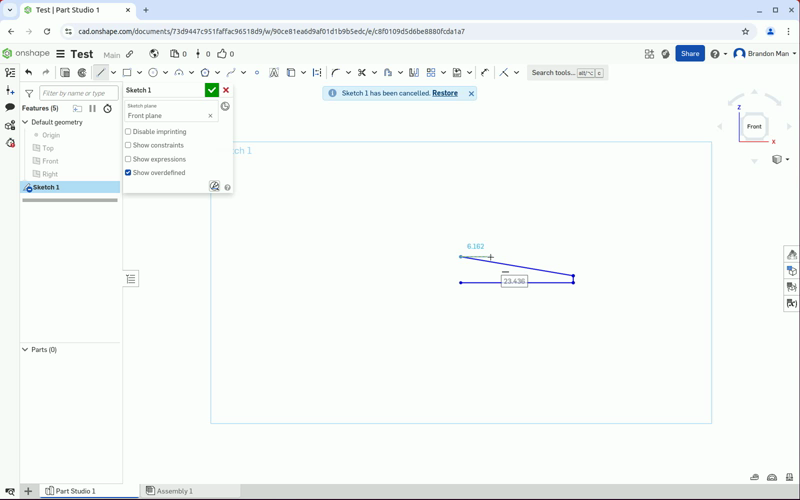
mouse_move(460, 282)
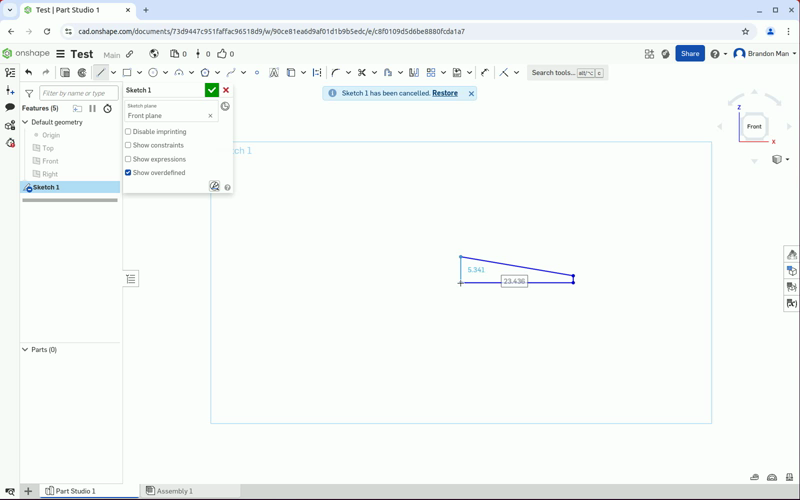
key_up(shift)
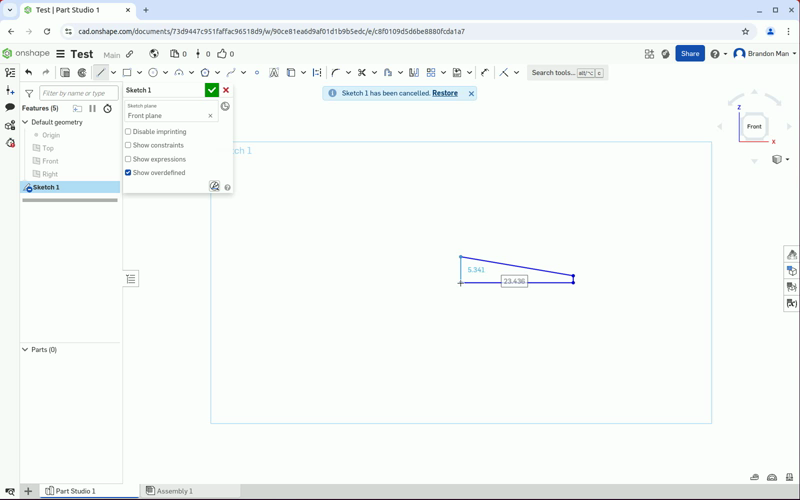
click(460, 282)
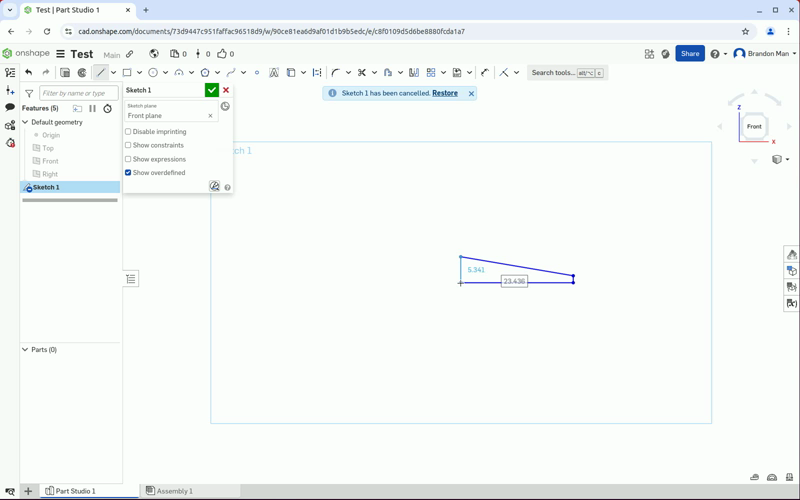
key(esc)
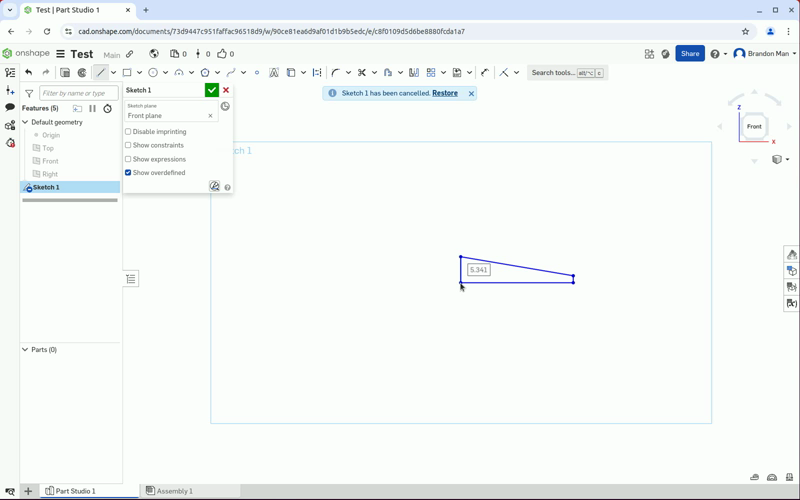
mouse_move(551, 273)
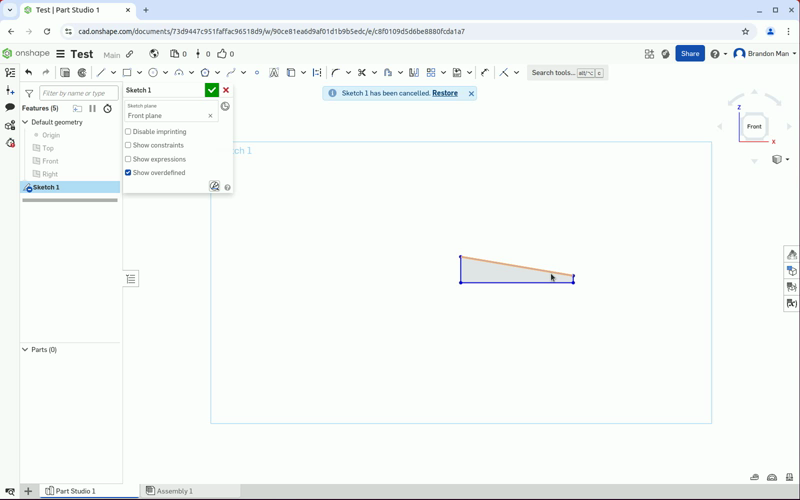
click(551, 273)
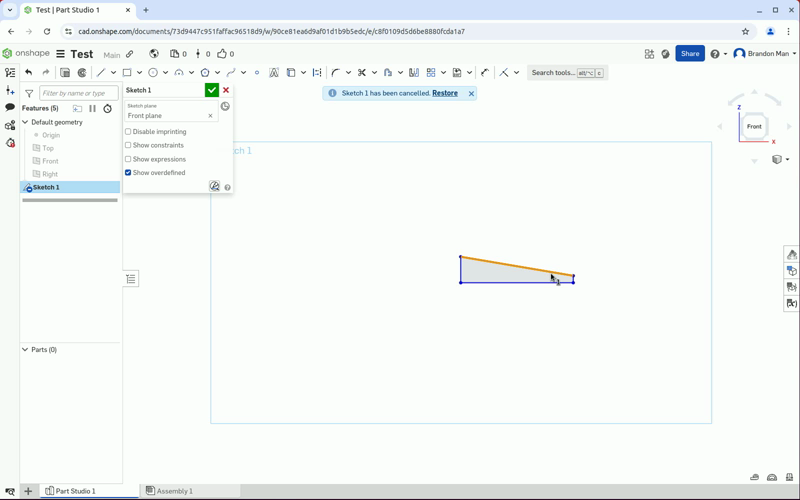
mouse_move(73, 352)
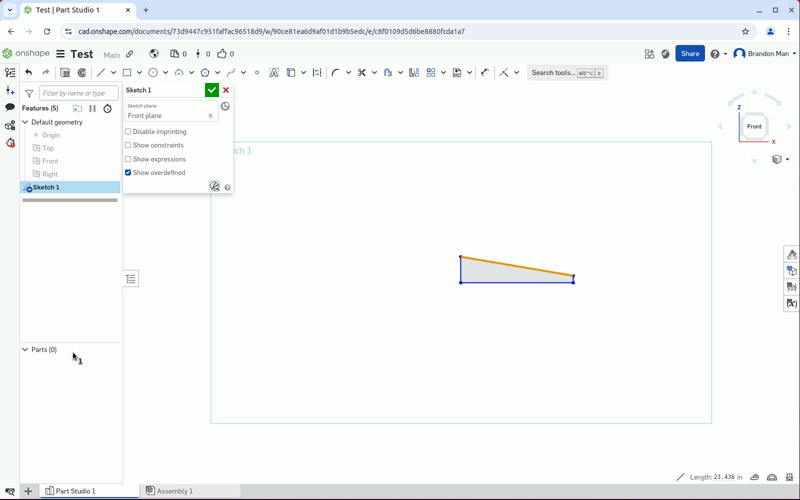
key(shift+y)
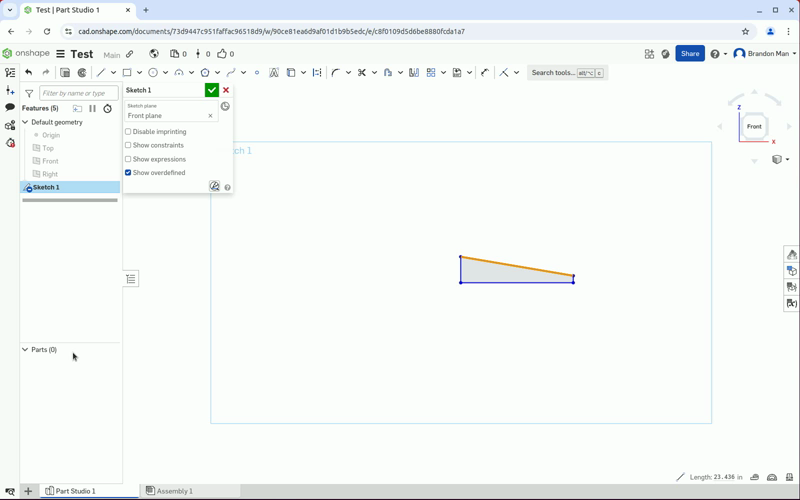
key(shift+e)
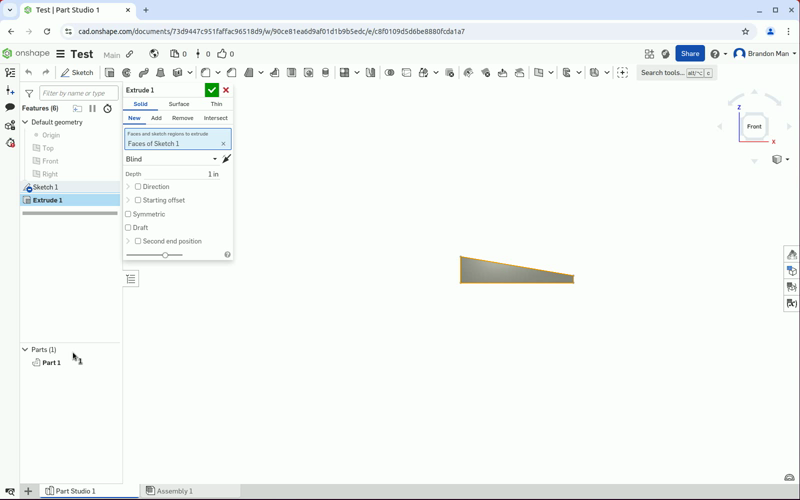
mouse_move(143, 106)
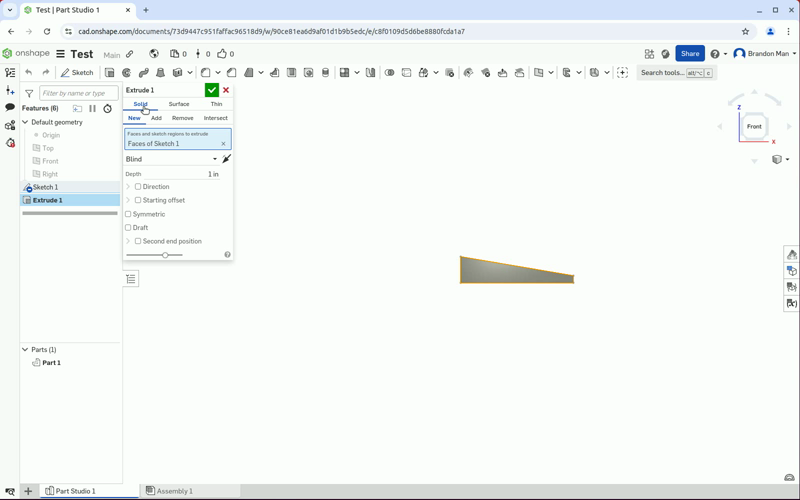
click(143, 106)
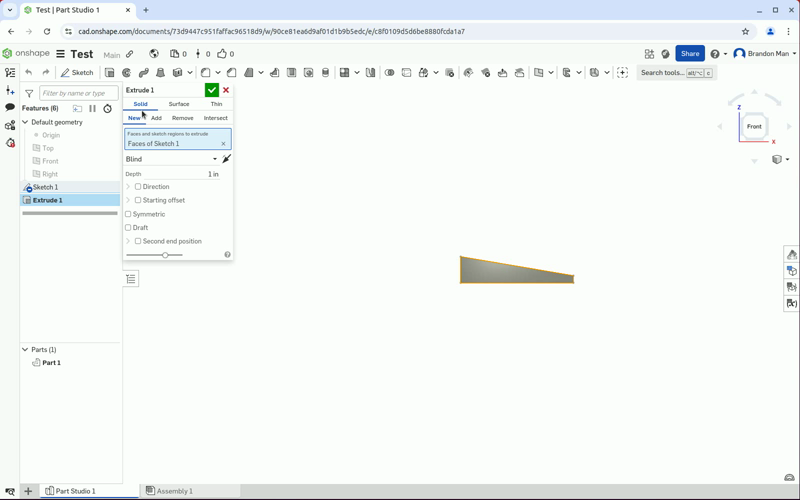
mouse_move(137, 120)
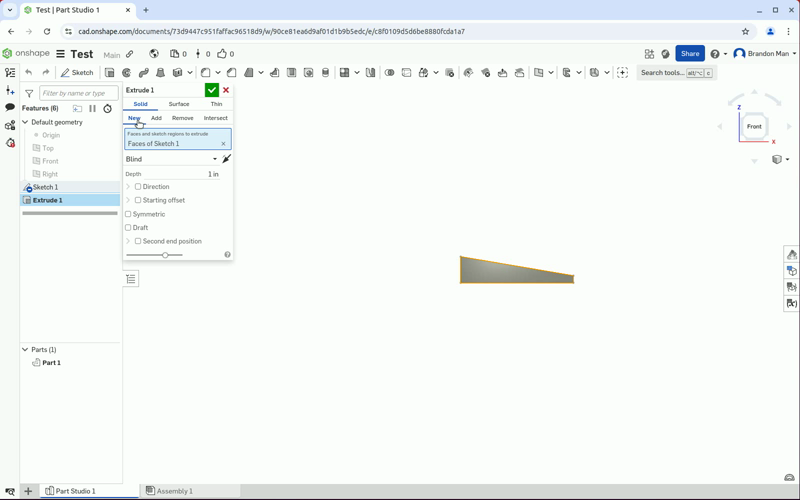
click(137, 120)
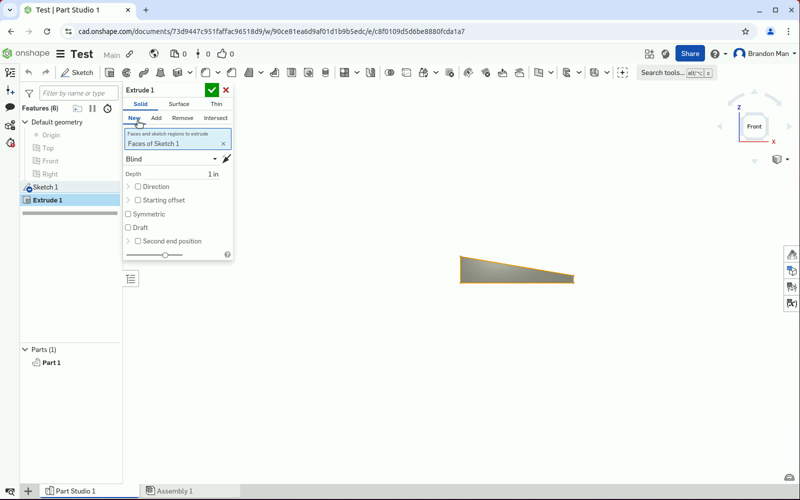
key(tab, 4)
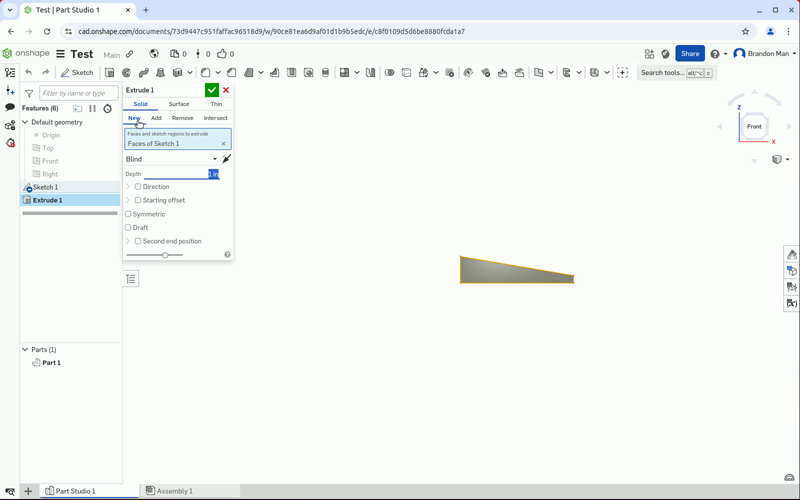
text(3.129)
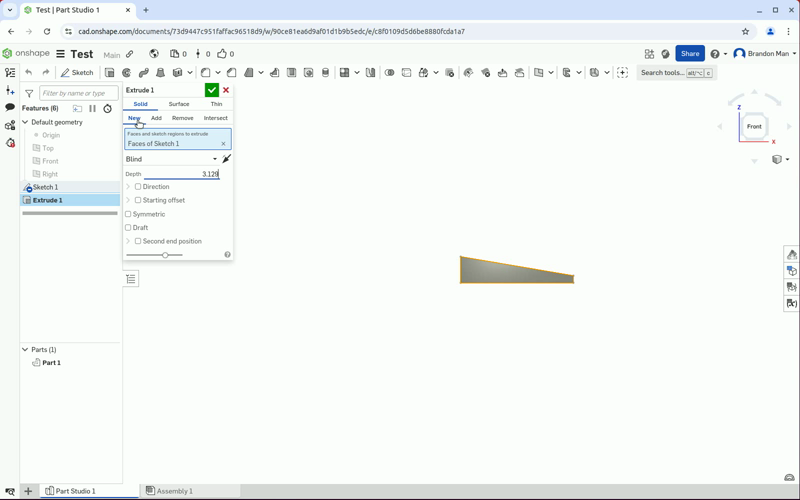
key(enter)
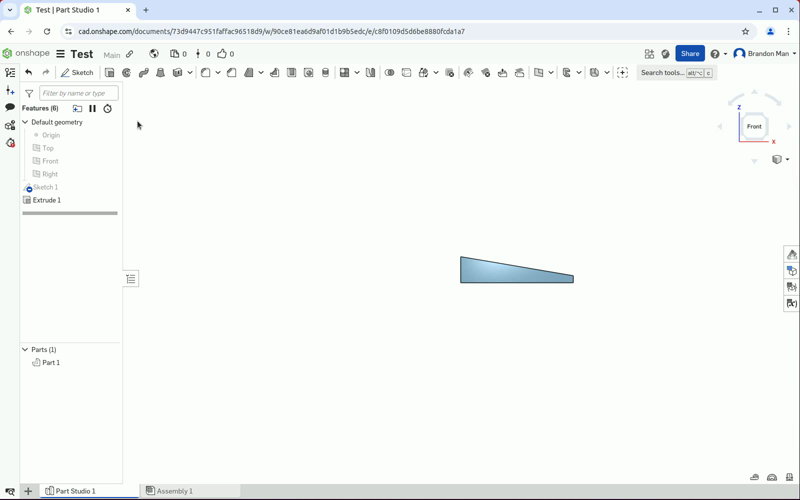
key(shift+h)
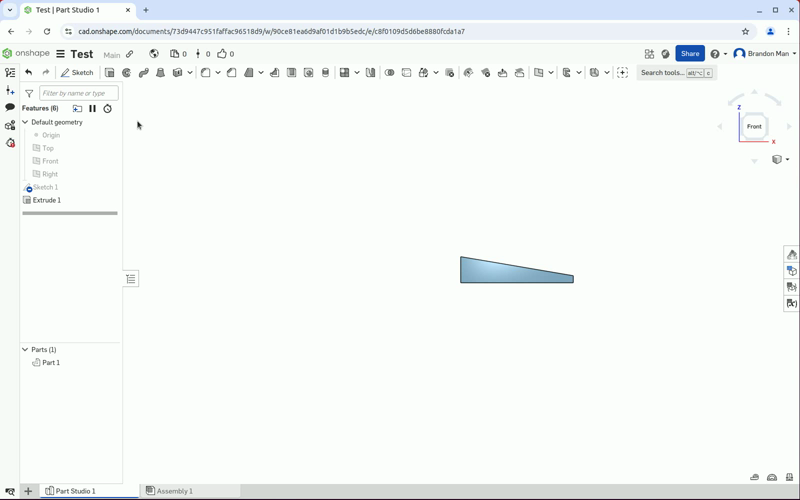
key(shift+h)
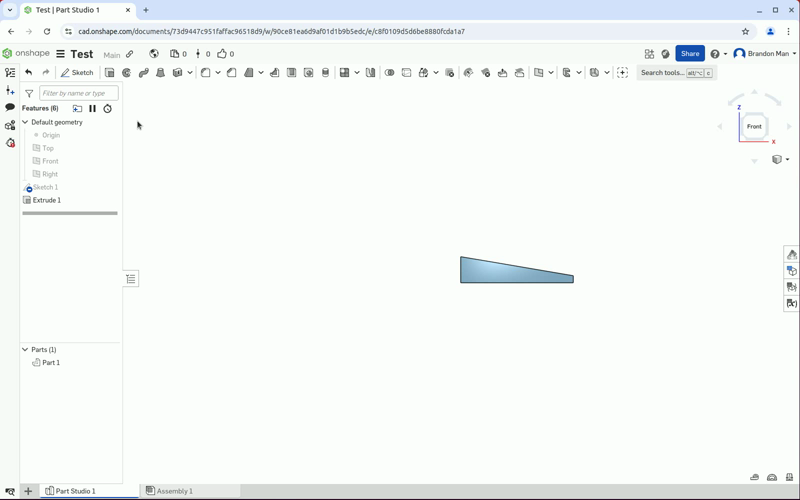
mouse_move(73, 189)
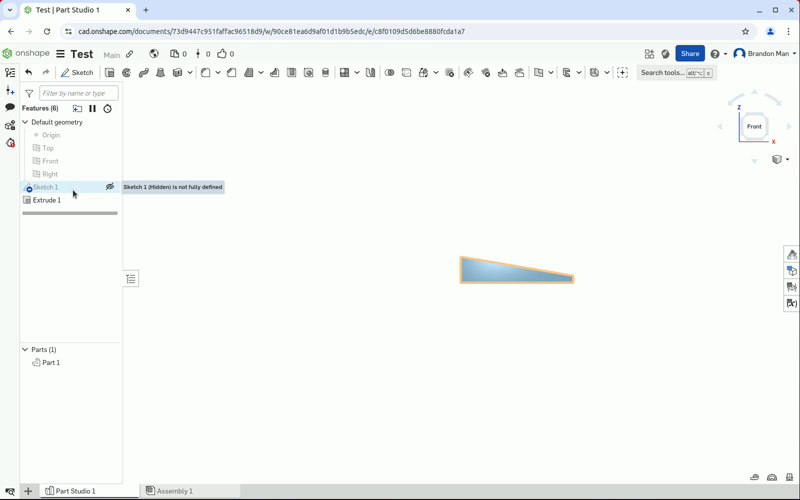
click(73, 189)
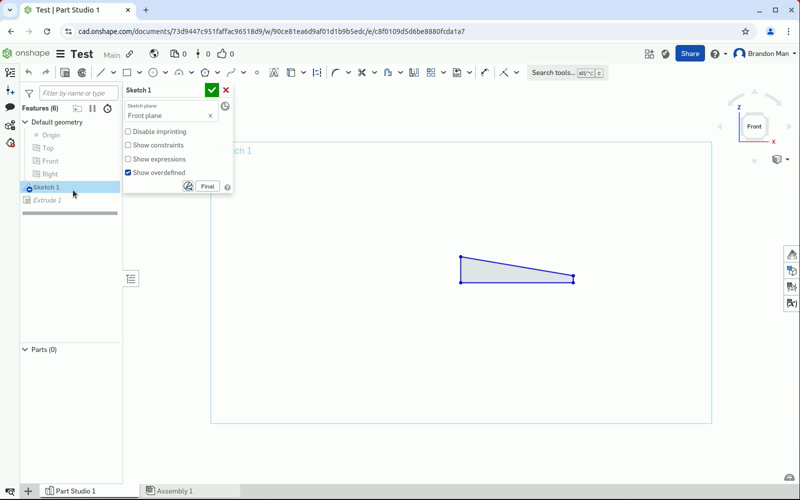
mouse_move(229, 92)
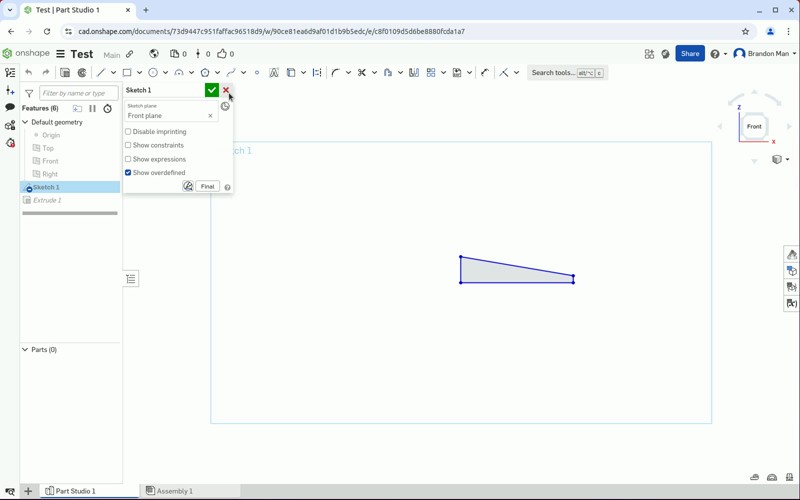
click(229, 92)
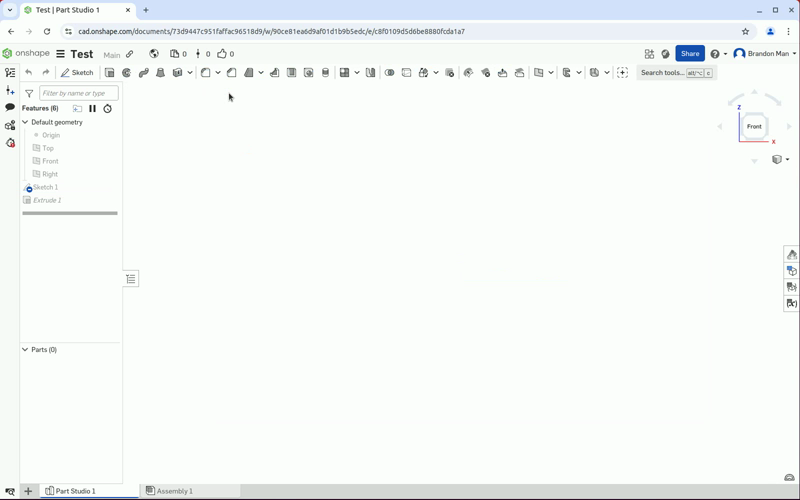
mouse_move(73, 352)
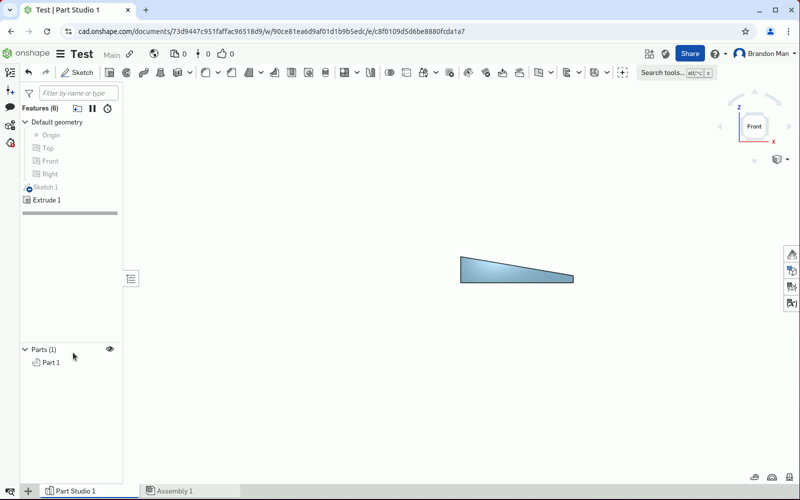
key(y)
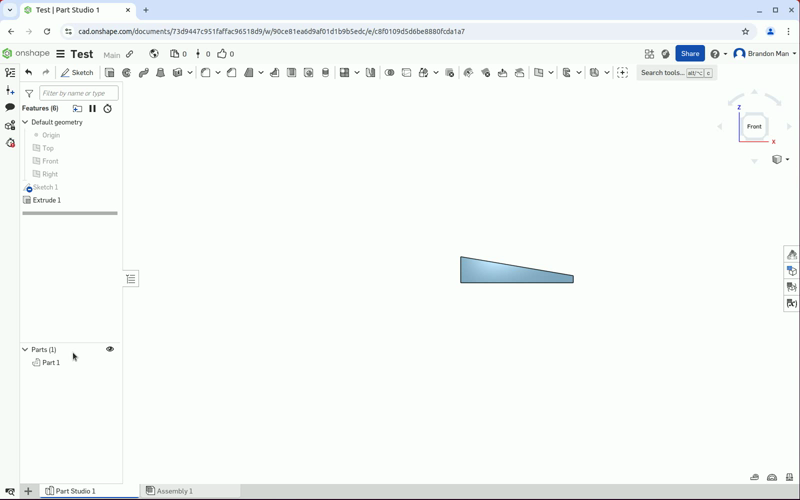
key(shift+p)
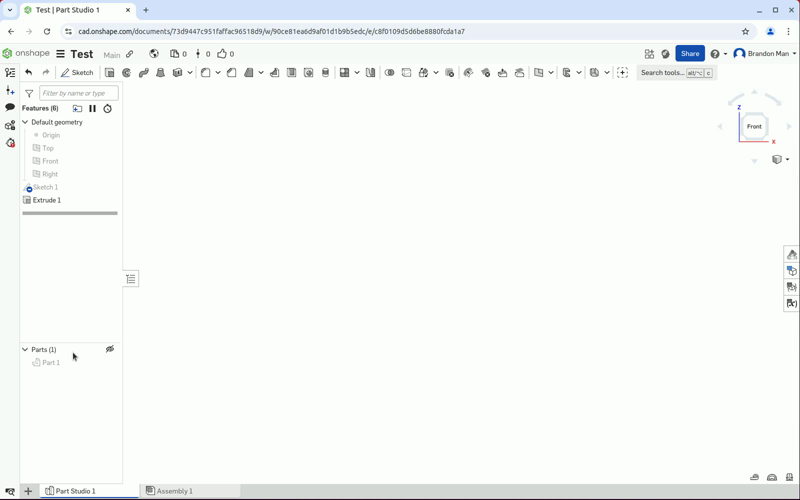
key(space)
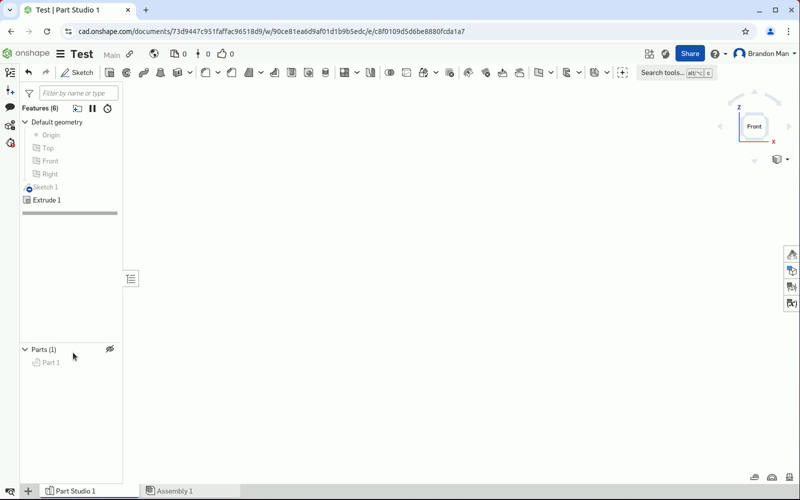
key_down(shift)
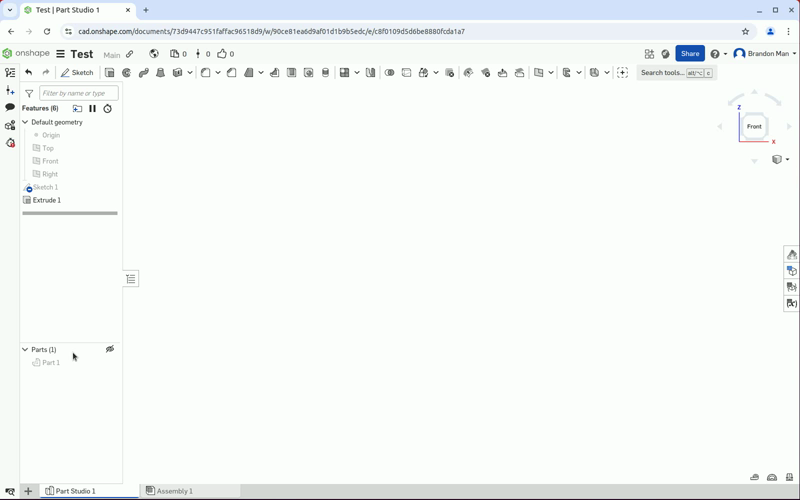
key(left)
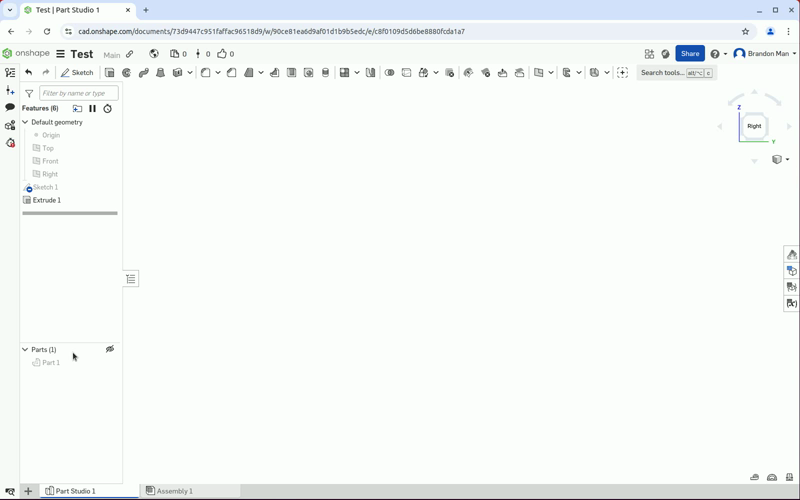
key_up(shift)
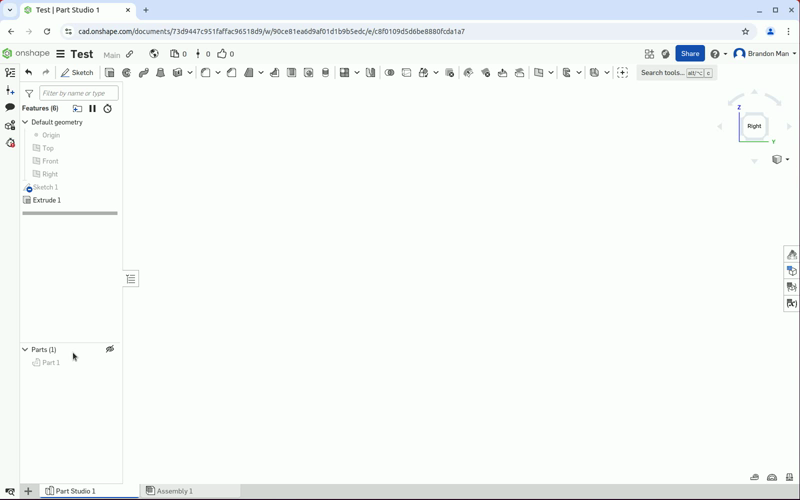
mouse_move(73, 352)
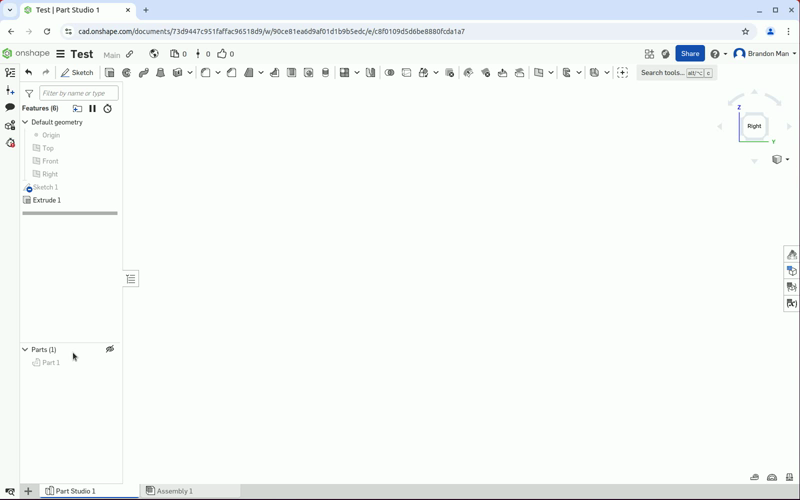
key(shift+y)
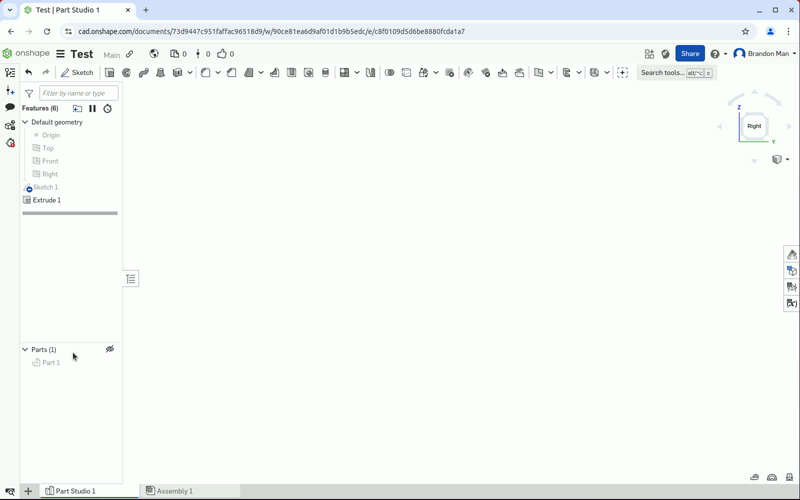
key(shift+s)
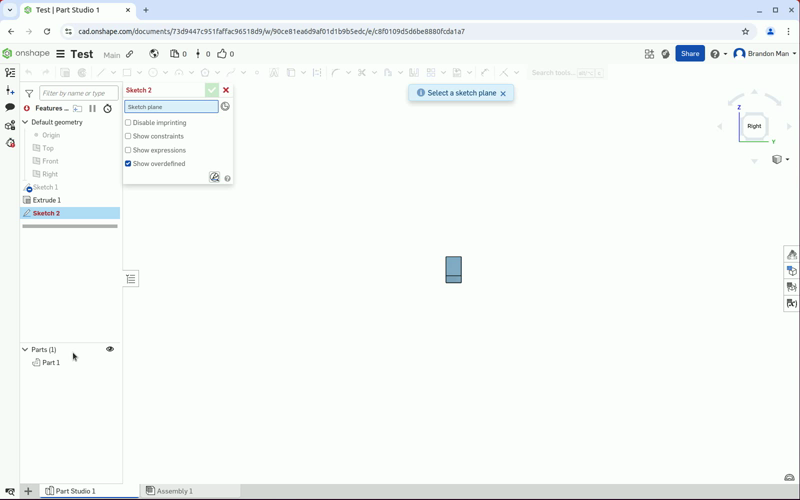
mouse_move(73, 176)
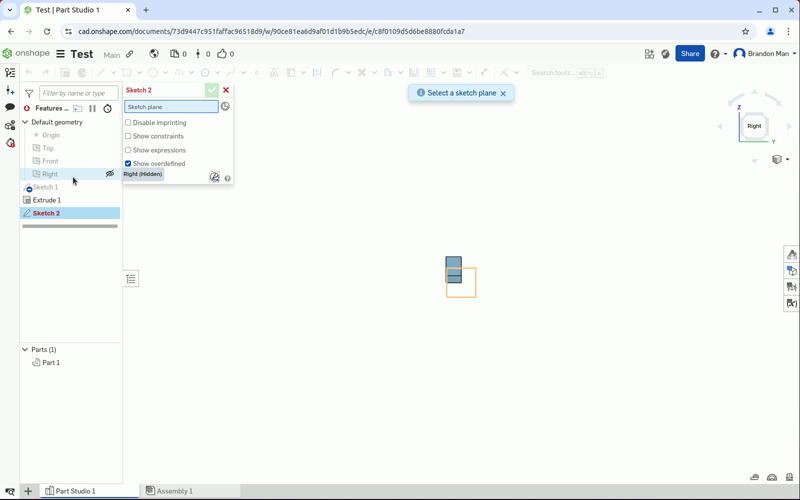
click(73, 176)
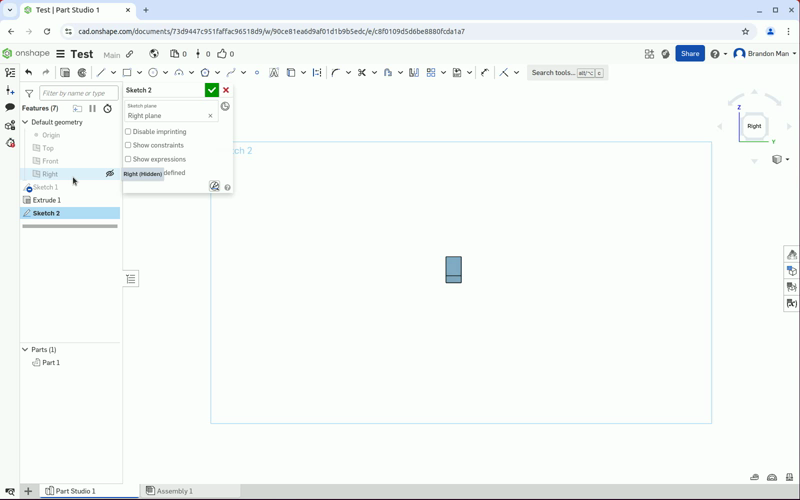
mouse_move(73, 352)
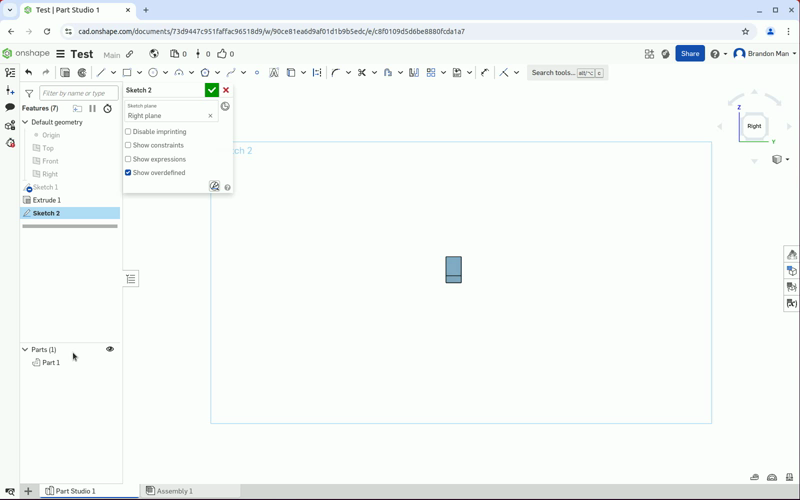
key(y)
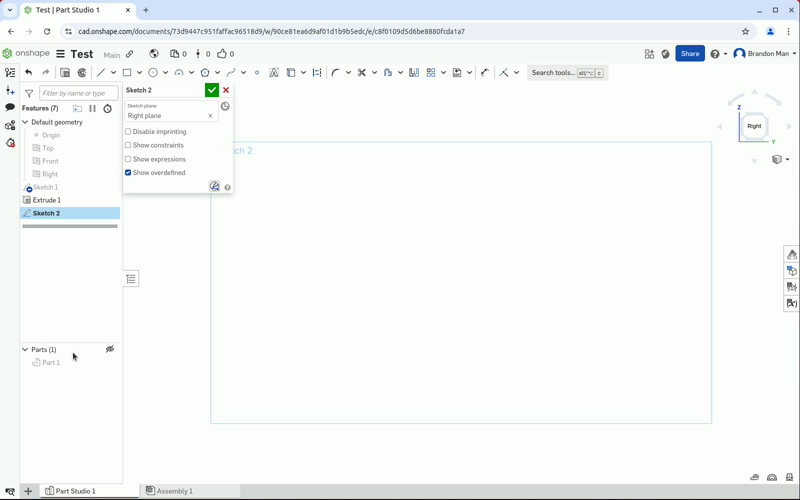
key(c)
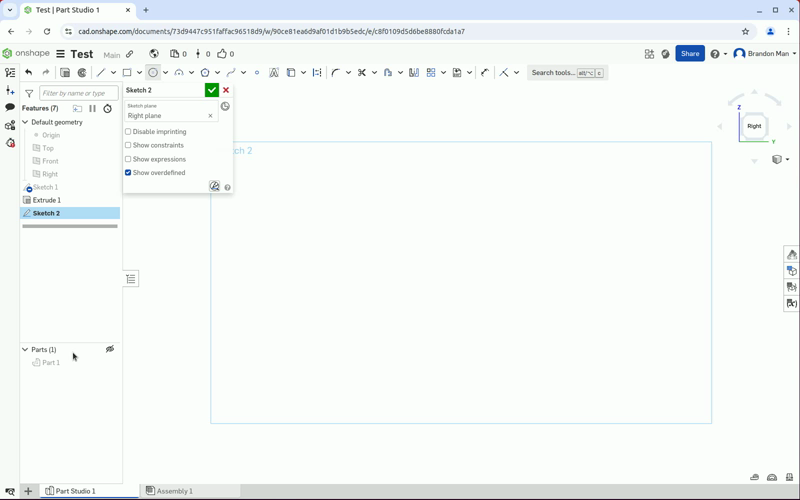
key_down(shift)
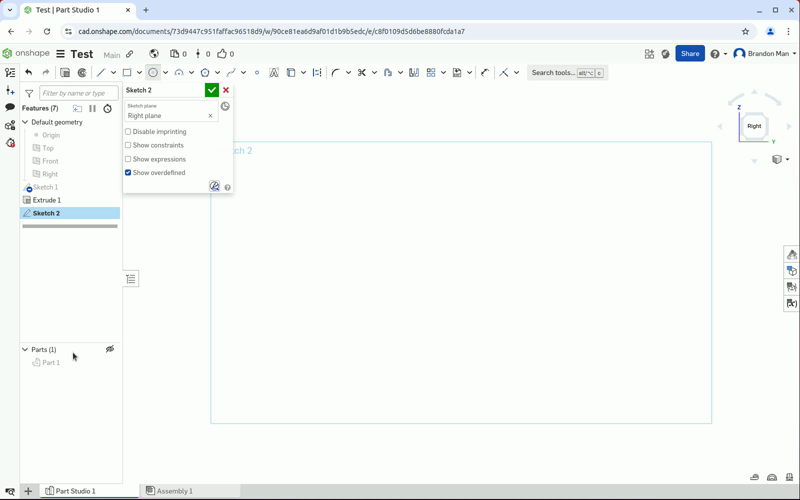
mouse_move(453, 270)
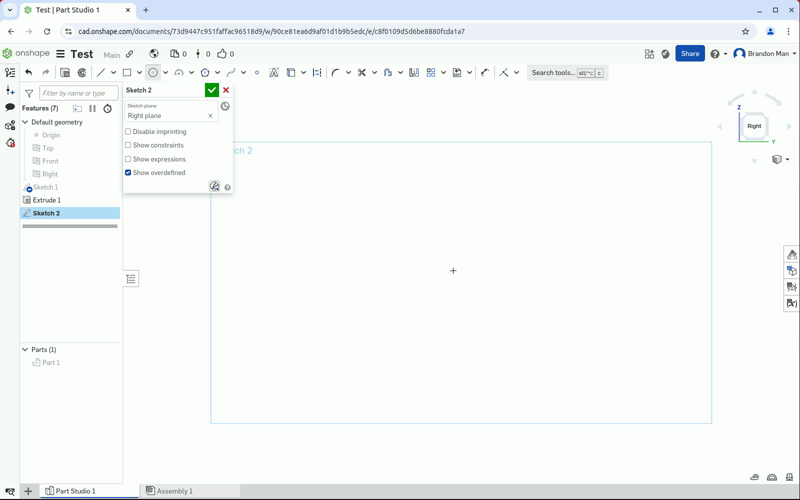
click(453, 270)
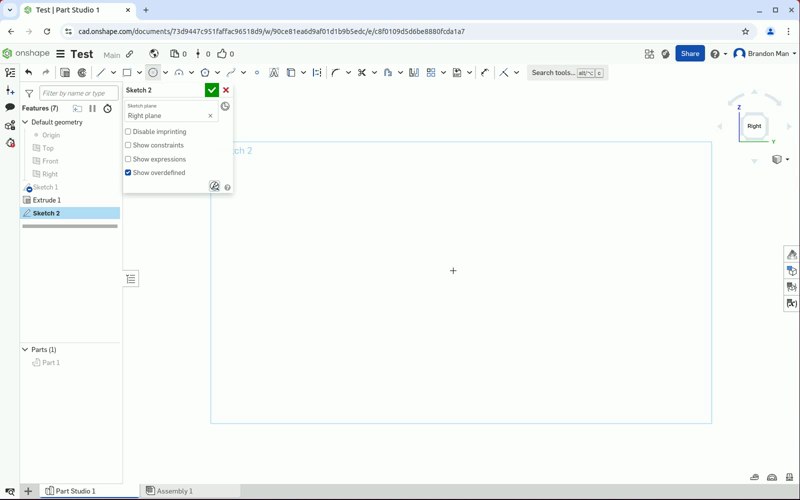
key_up(shift)
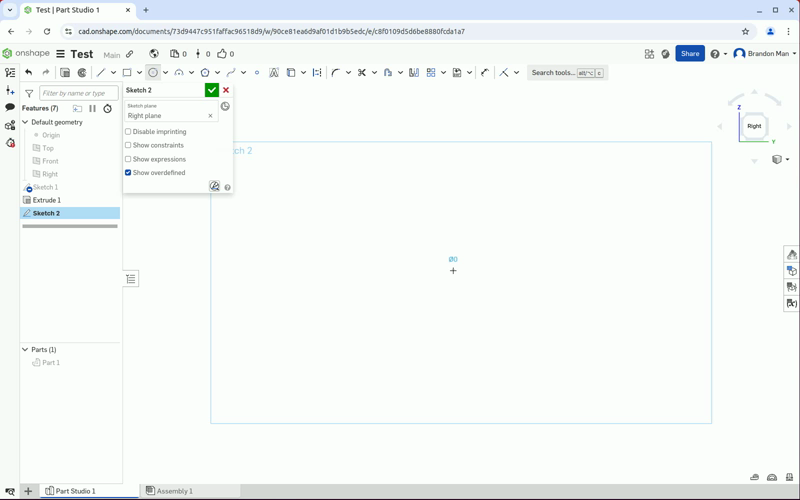
mouse_move(457, 270)
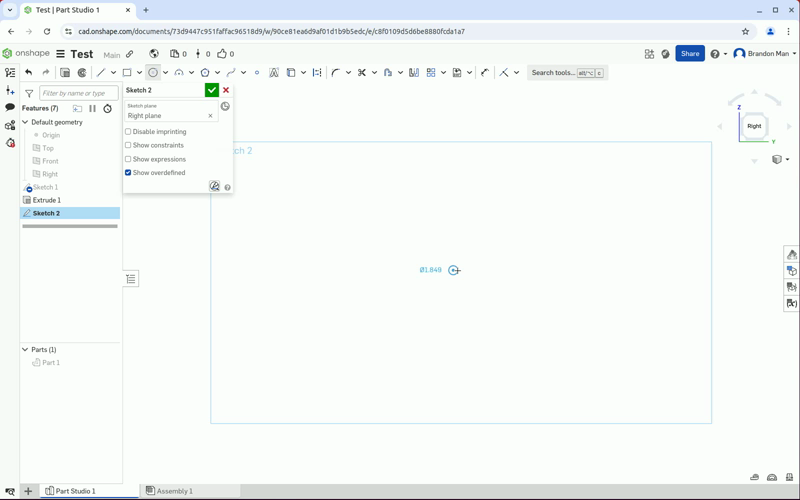
click(457, 270)
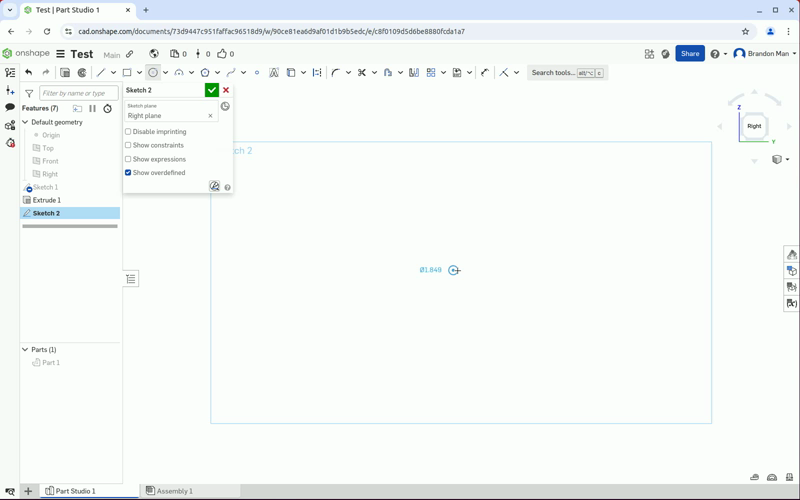
key(esc)
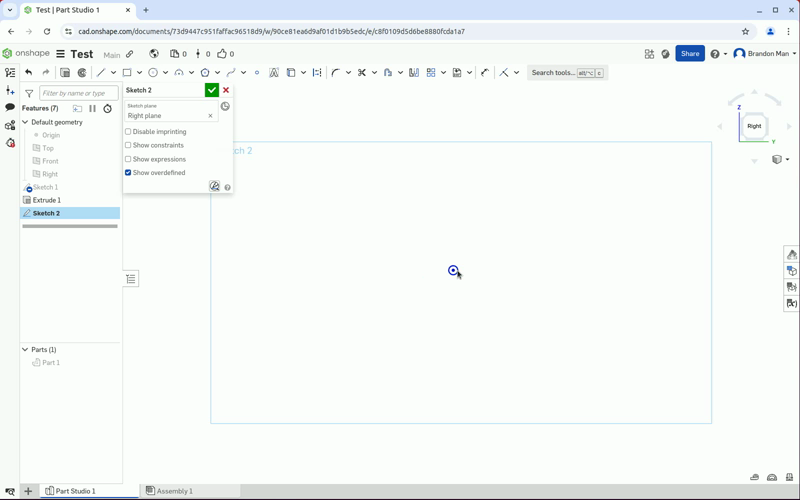
mouse_move(452, 266)
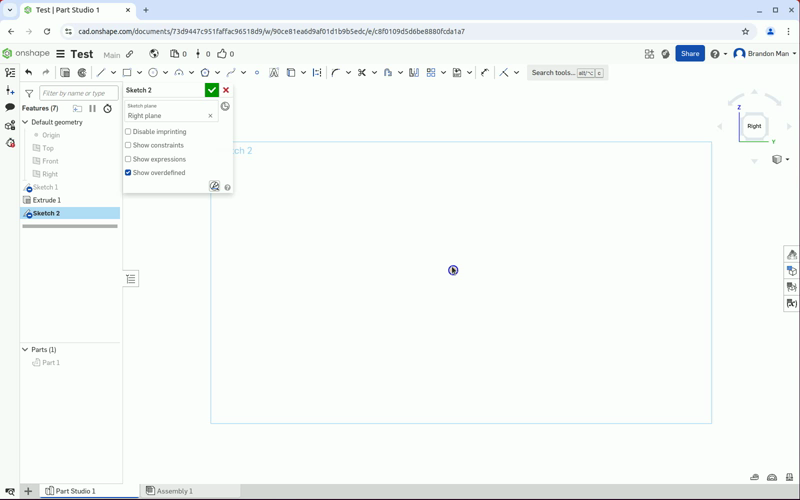
scroll(6)
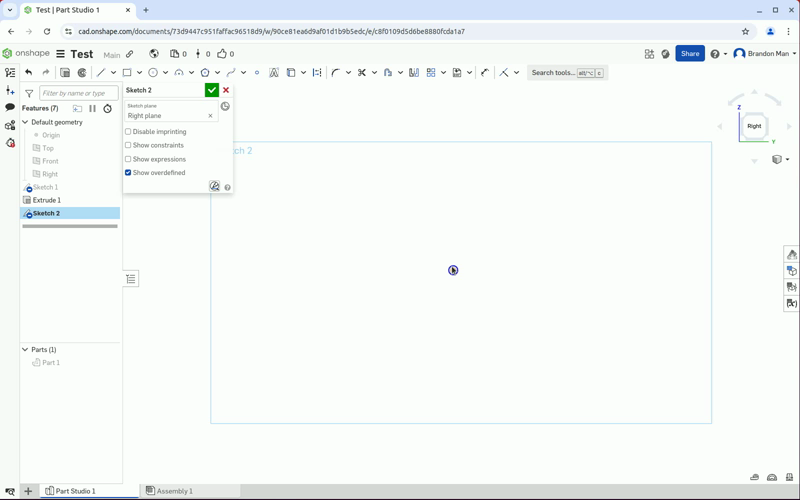
scroll(6)
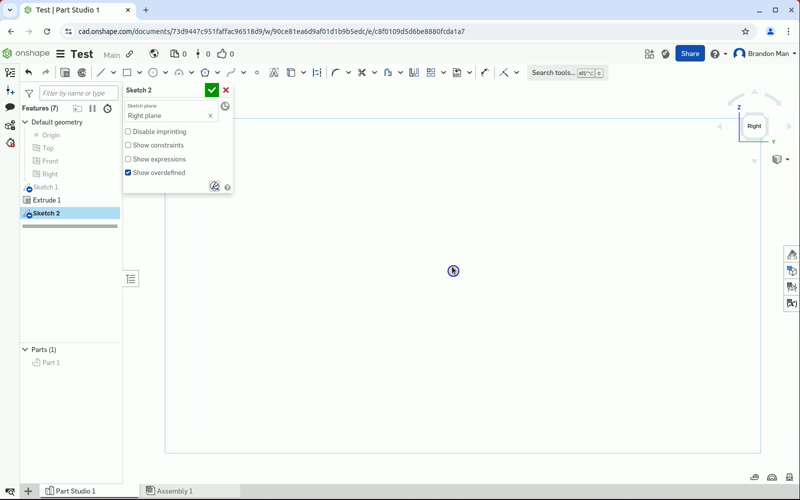
scroll(6)
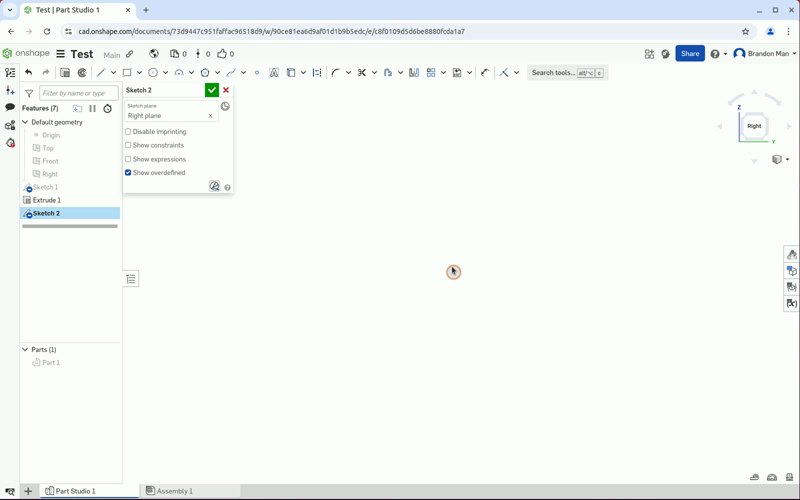
scroll(6)
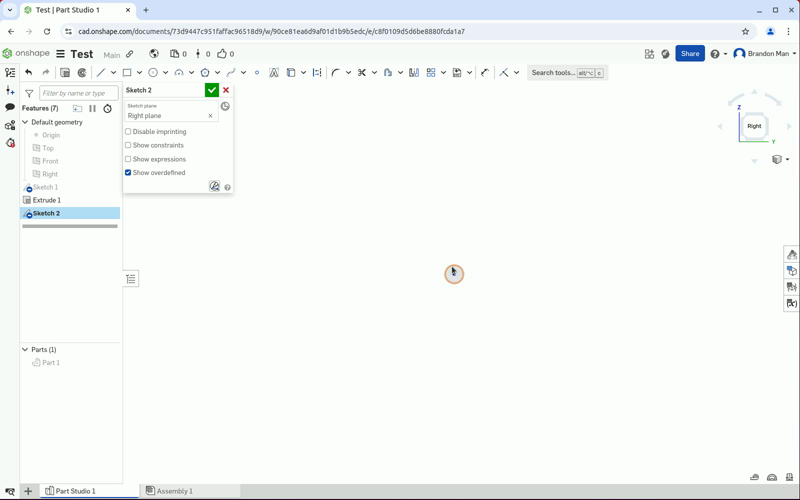
scroll(6)
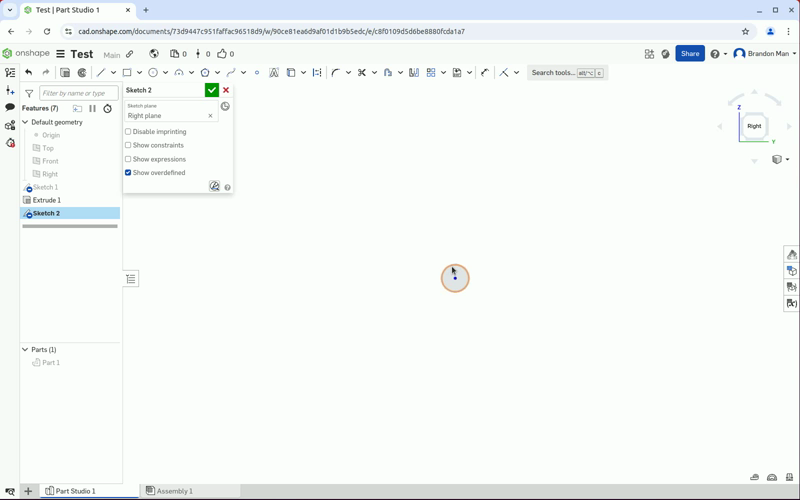
scroll(6)
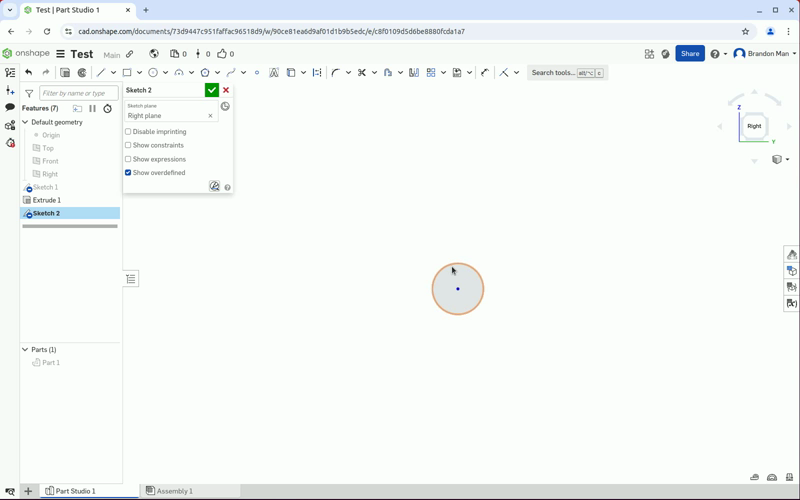
scroll(6)
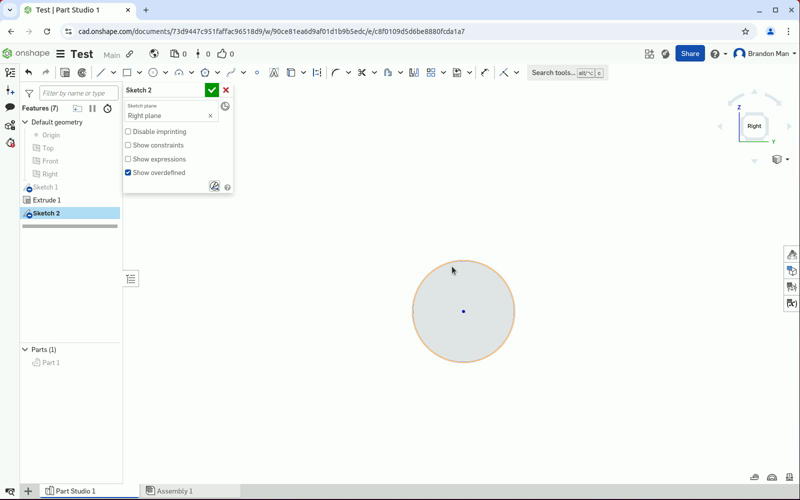
click(452, 266)
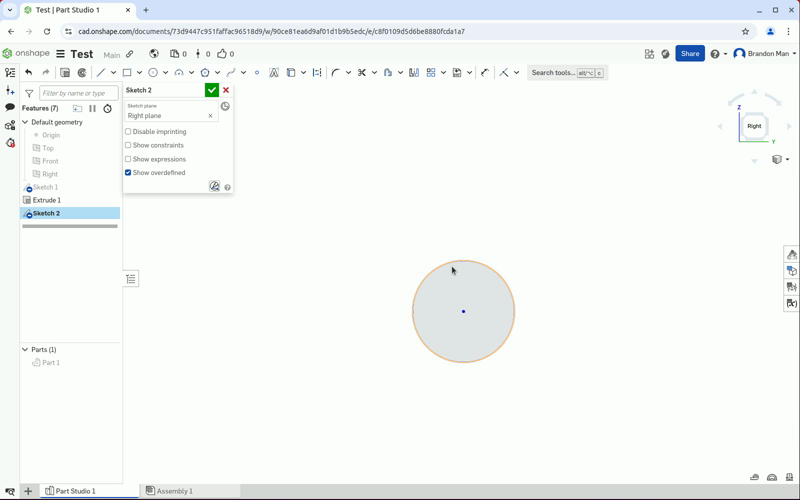
scroll(-6)
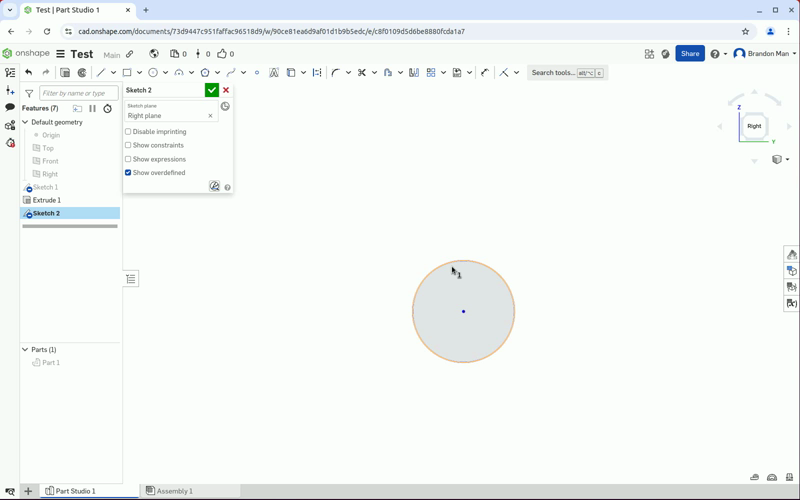
scroll(-6)
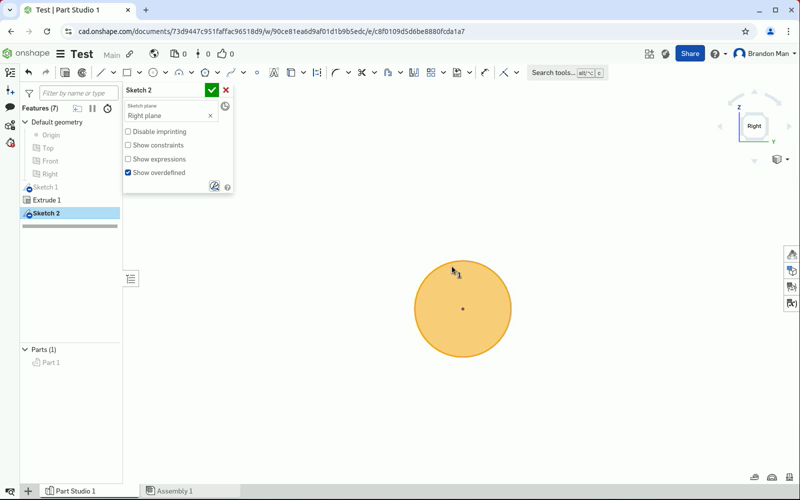
scroll(-6)
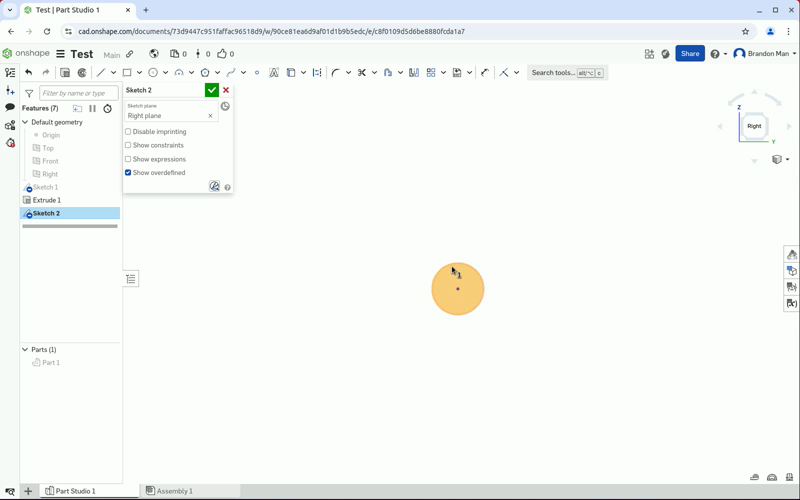
scroll(-6)
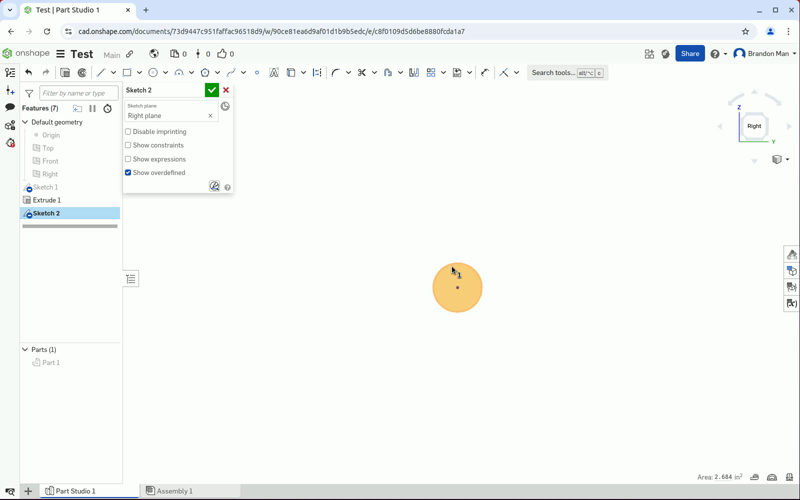
scroll(-6)
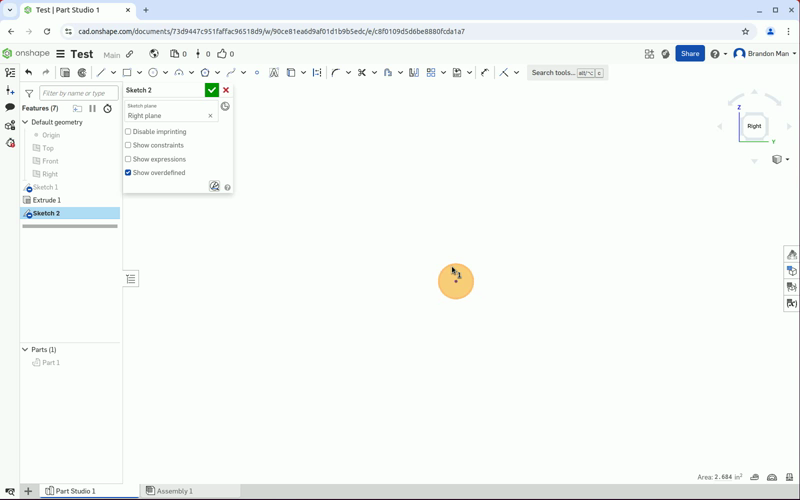
scroll(-6)
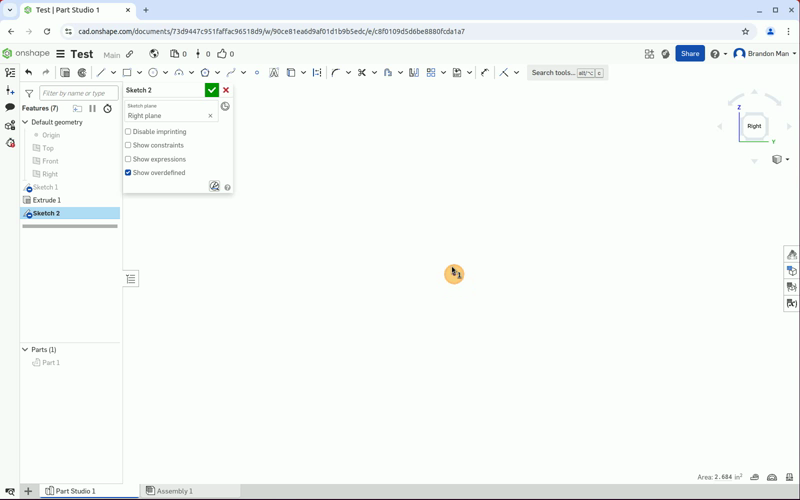
scroll(-6)
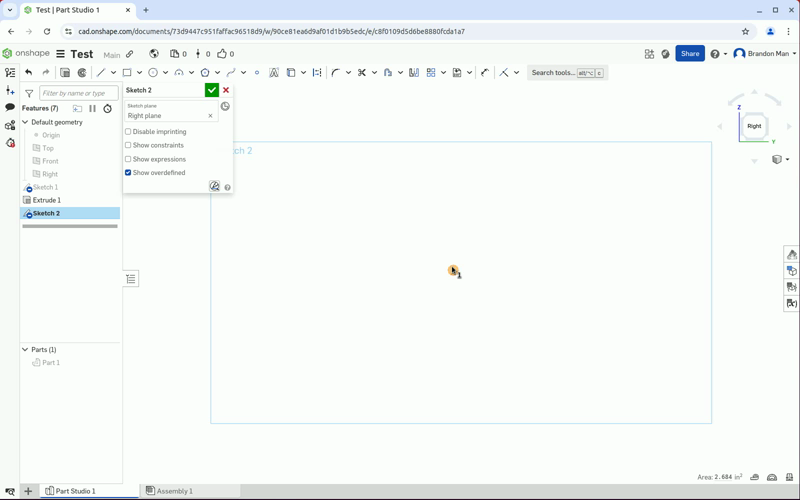
mouse_move(73, 352)
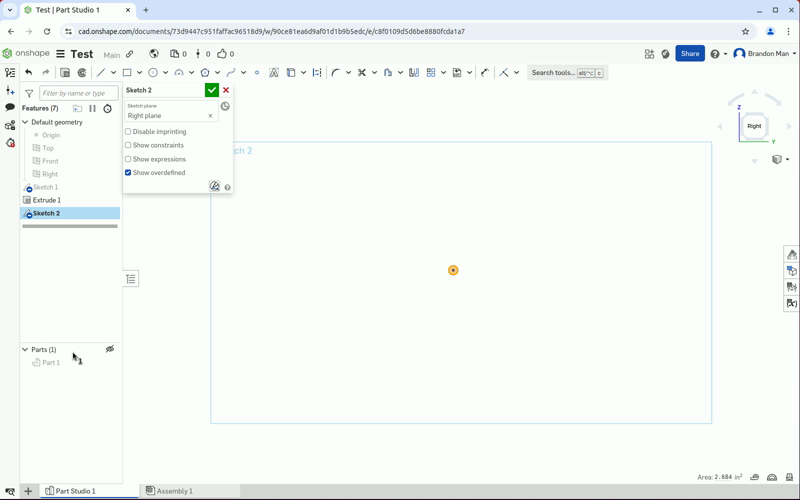
key(shift+y)
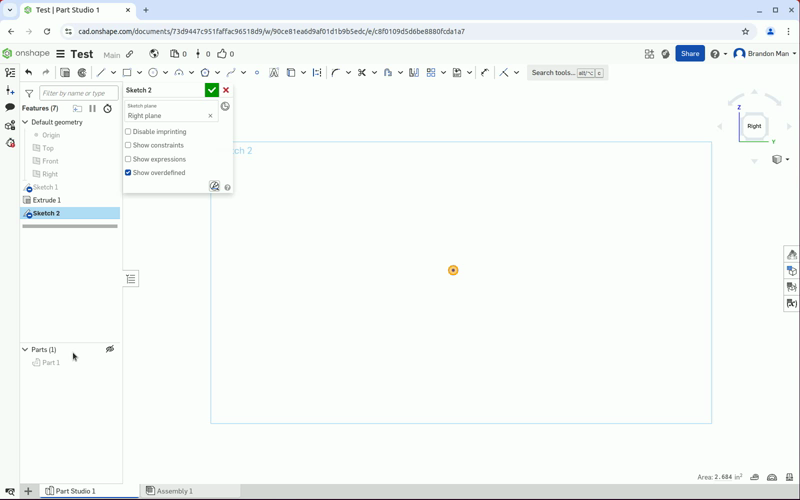
key(shift+e)
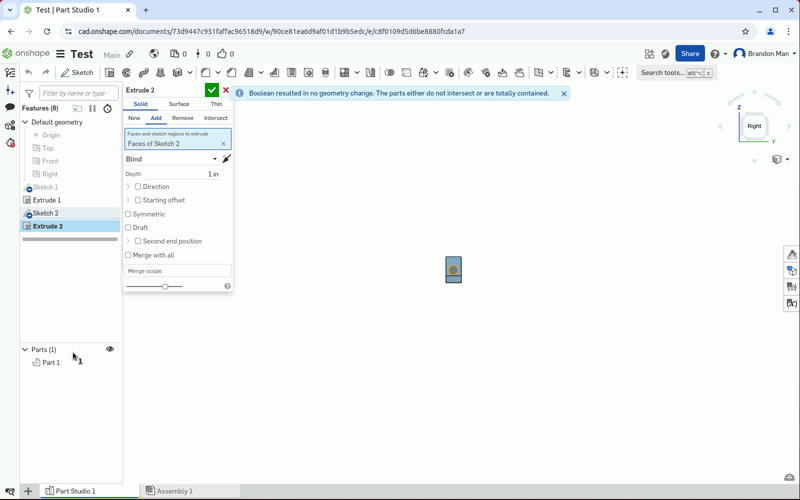
mouse_move(143, 106)
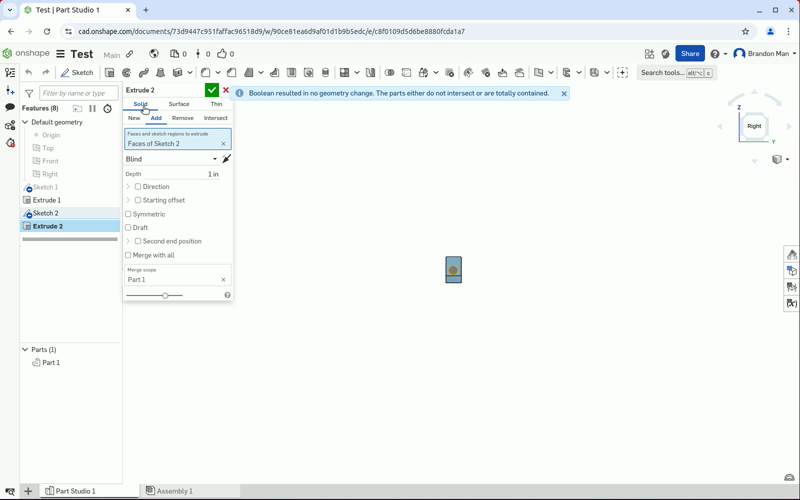
click(143, 106)
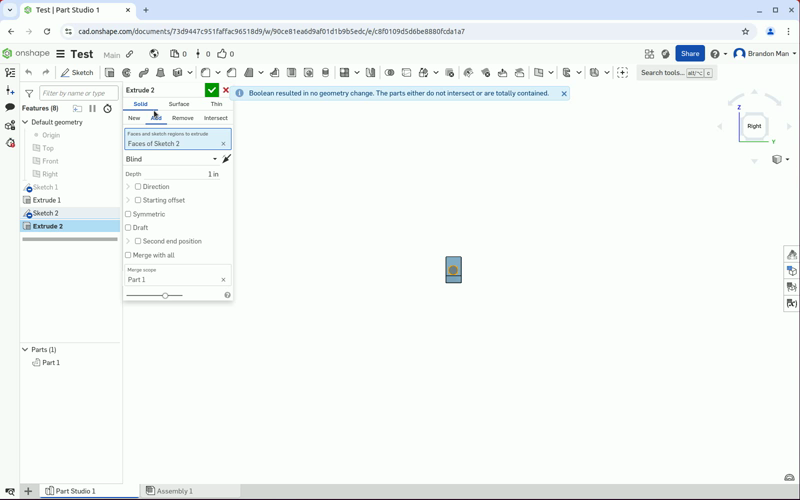
mouse_move(186, 120)
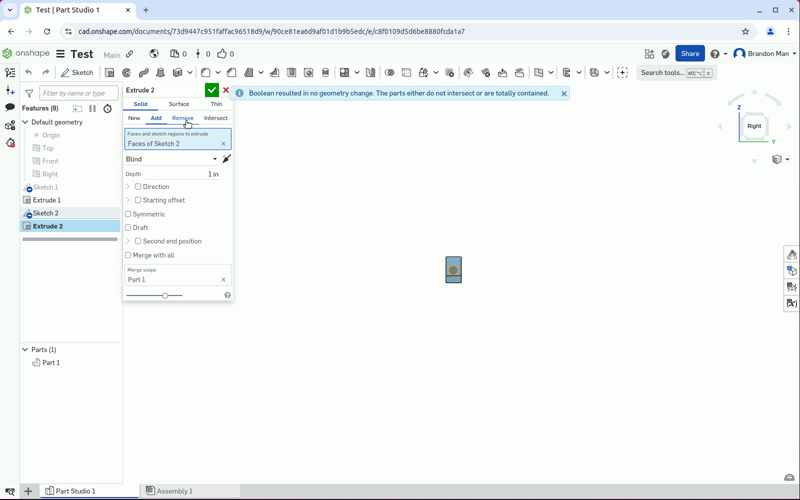
click(186, 120)
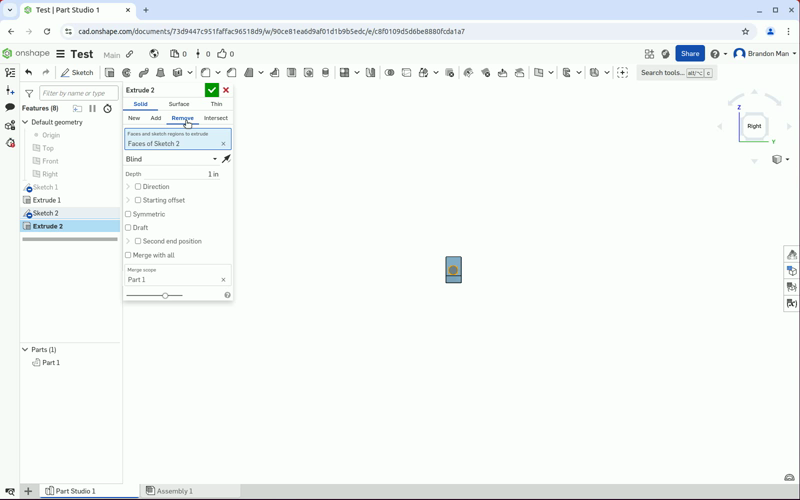
key(tab, 4)
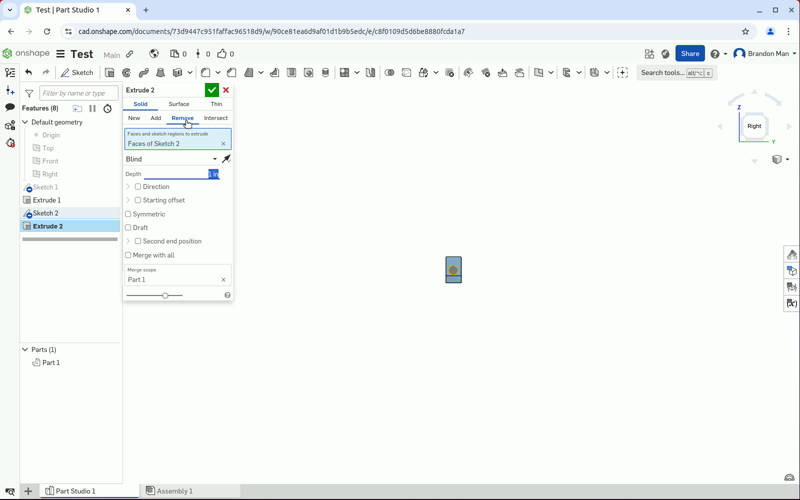
text(4.333)
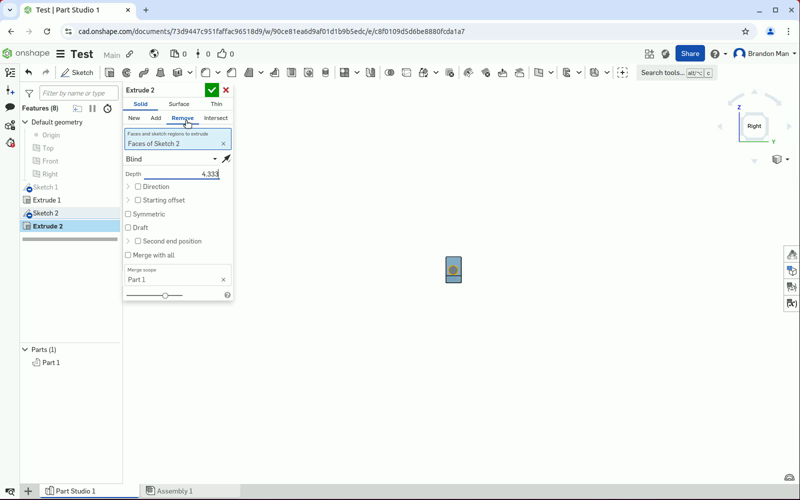
key(tab, 6)
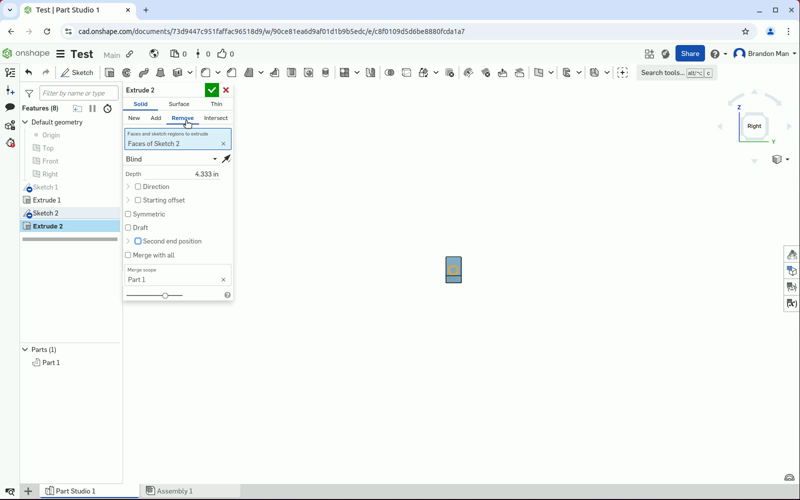
key(space)
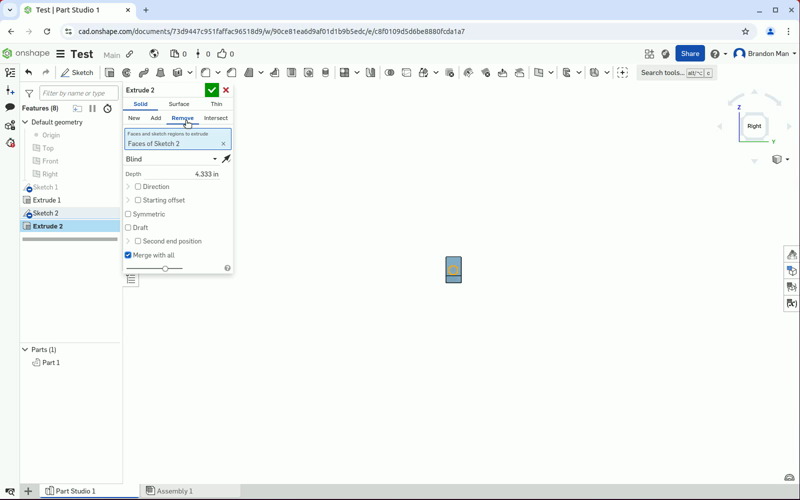
key(enter)
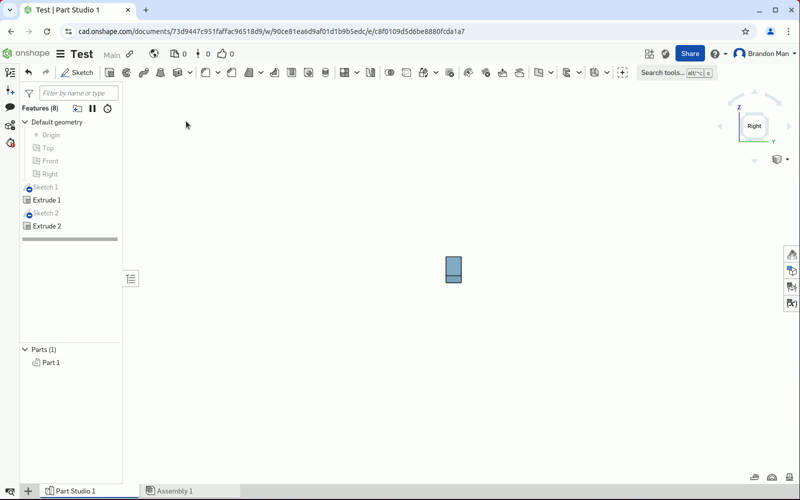
key(shift+h)
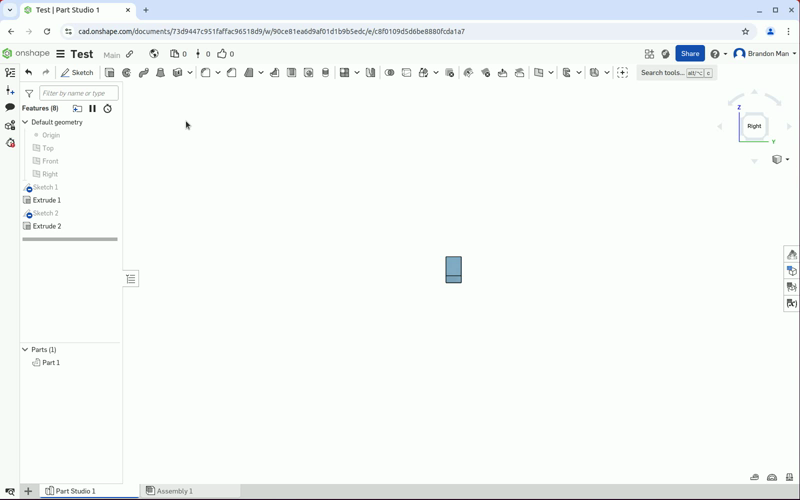
key(shift+h)
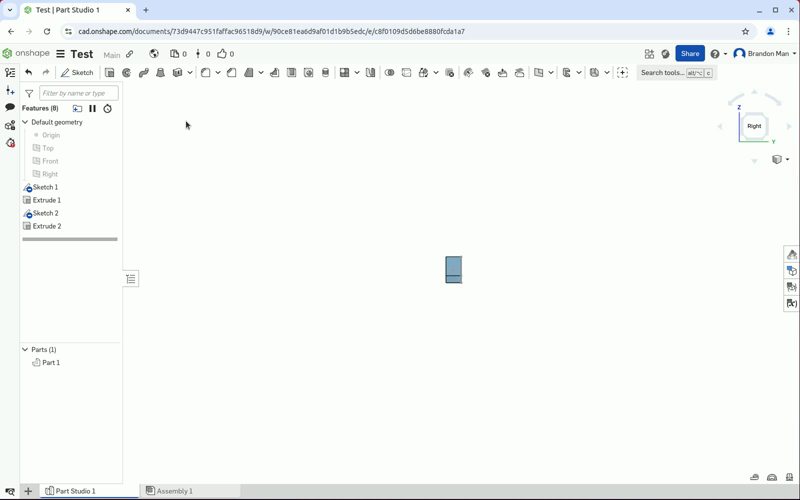
key(shift+7)
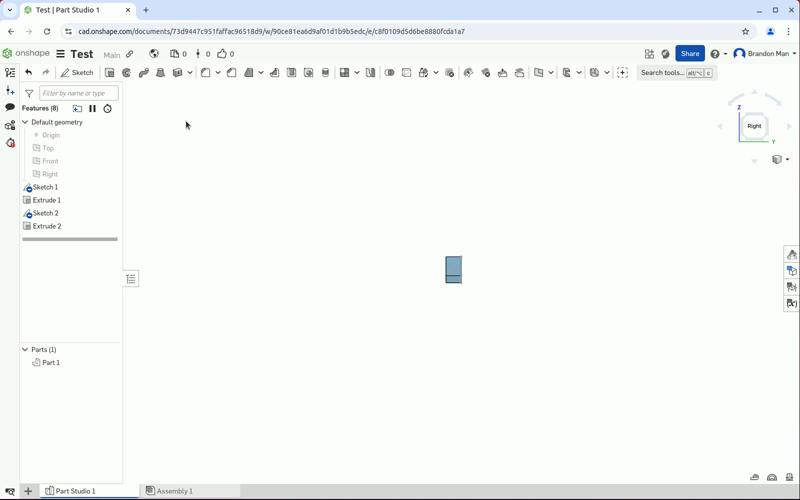
key(right, 2)
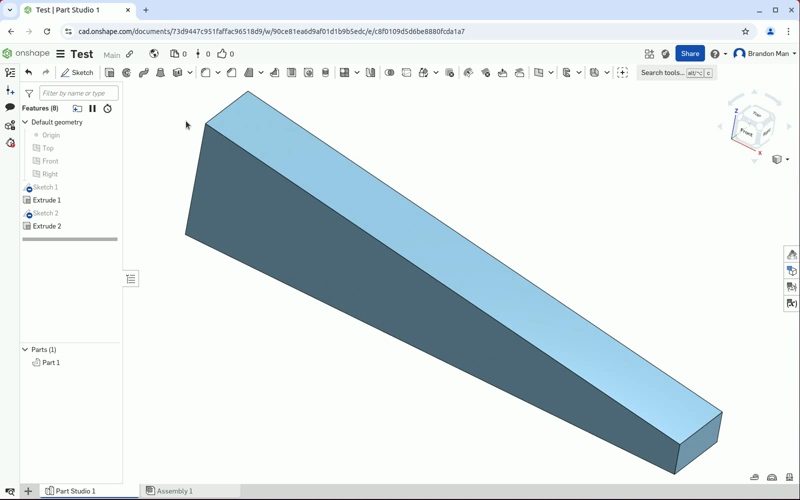
key(down, 2)
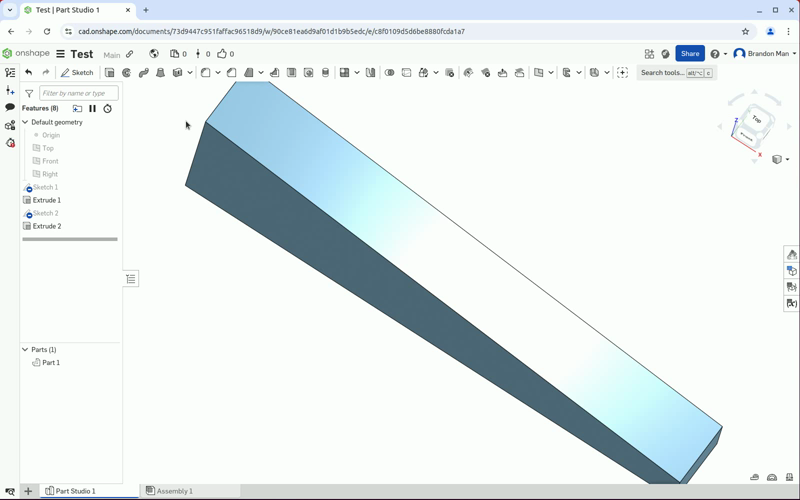
key(up, 2)
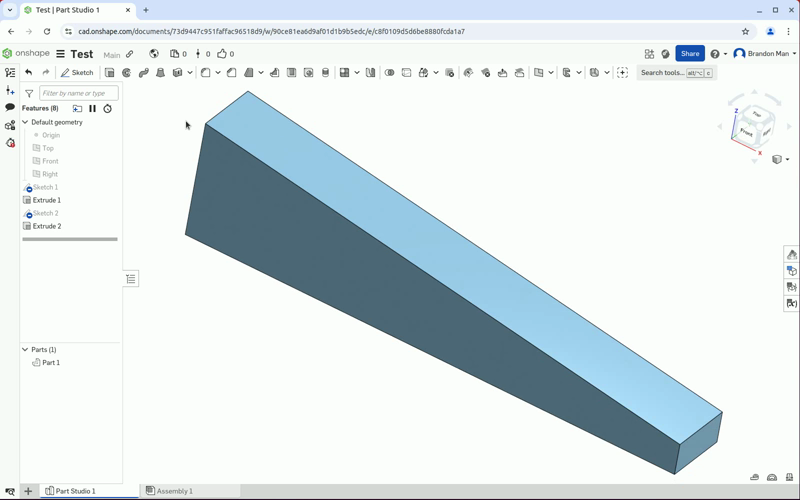
key(left, 2)
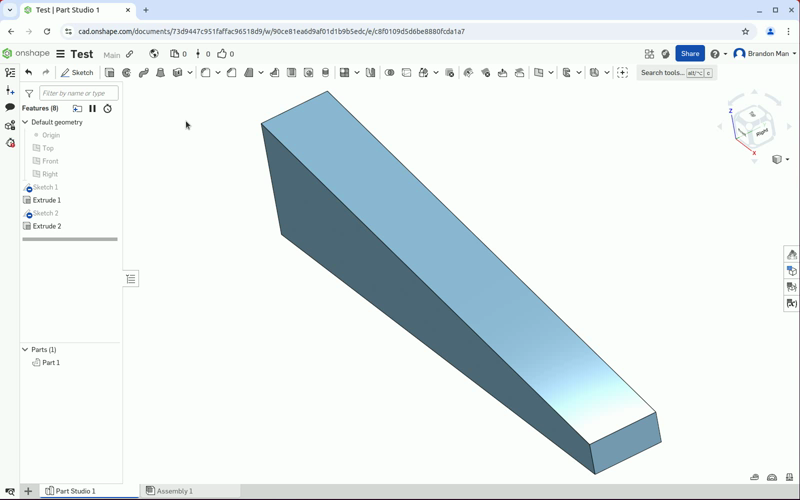
mouse_move(73, 189)
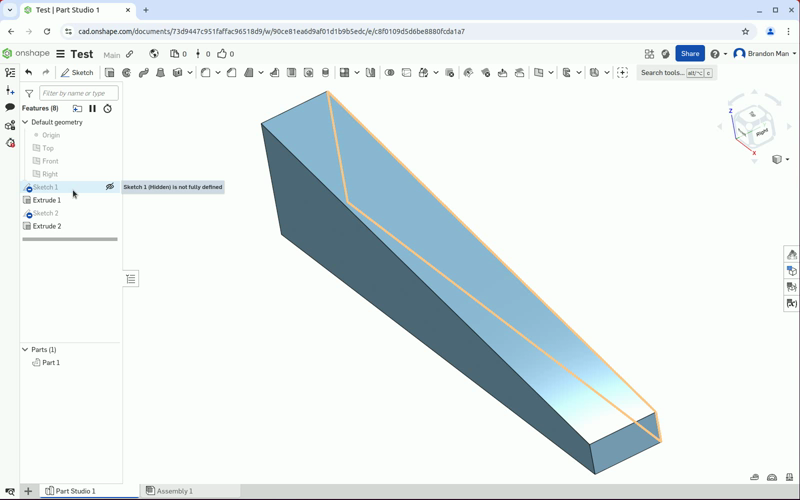
click(73, 189)